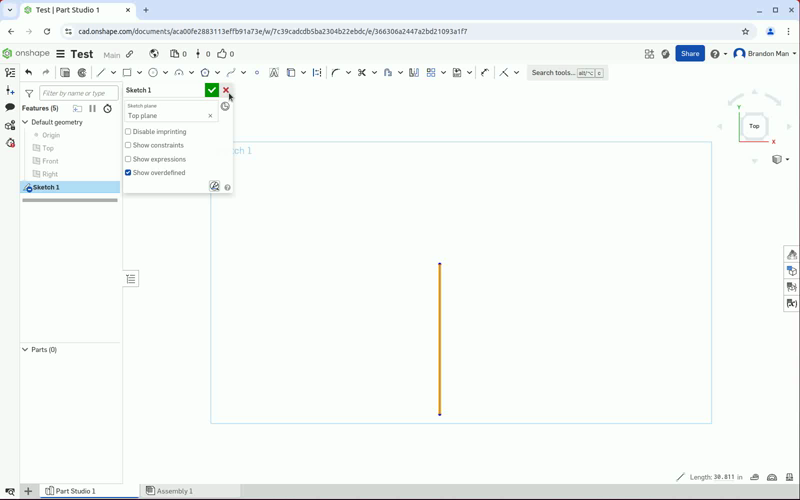
key(shift+h)
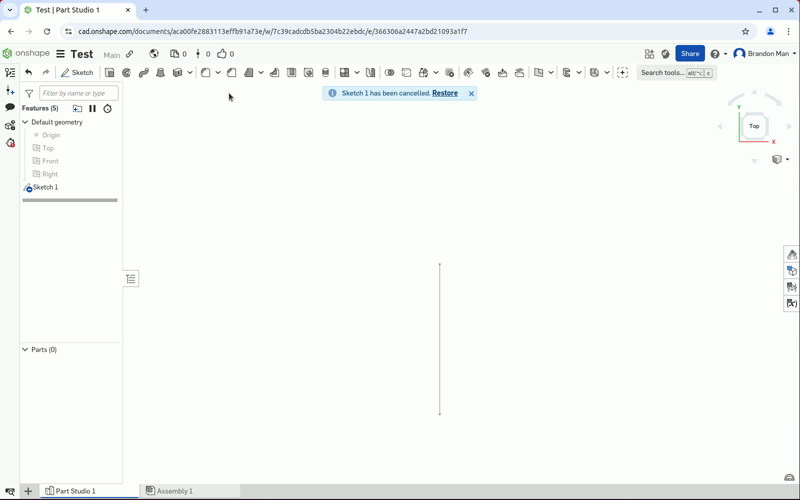
mouse_move(73, 352)
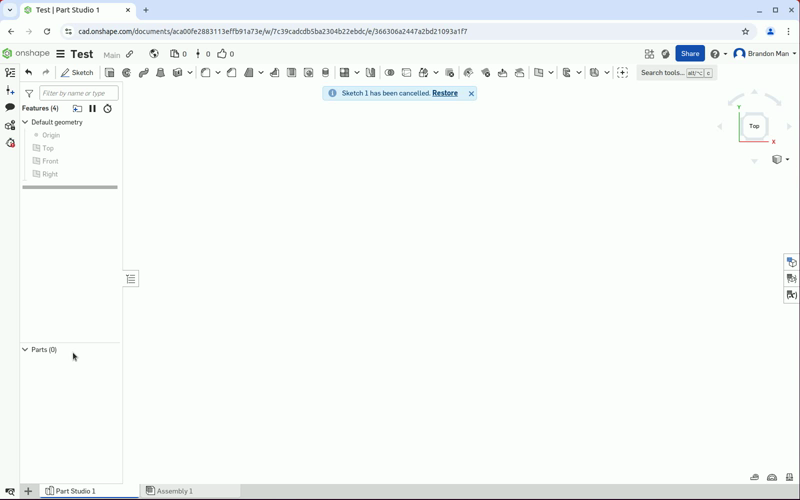
key(y)
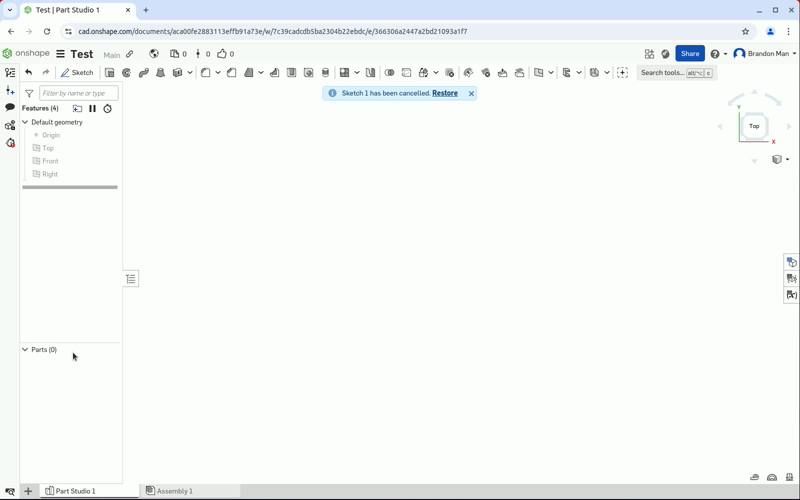
key(shift+p)
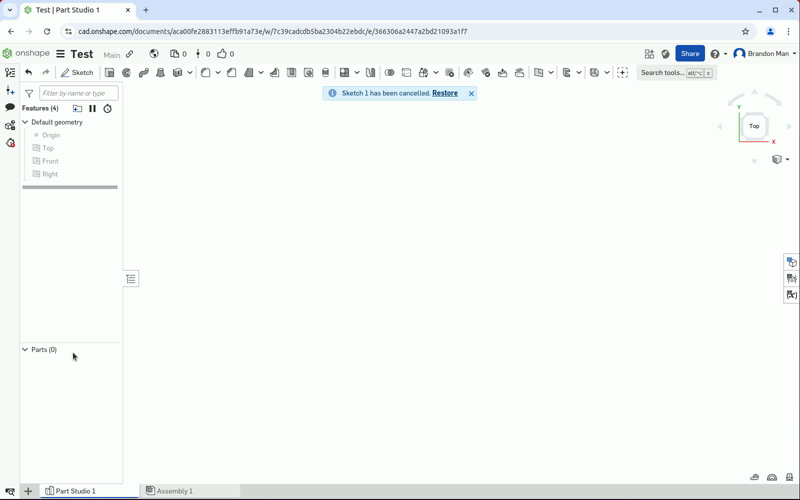
key(space)
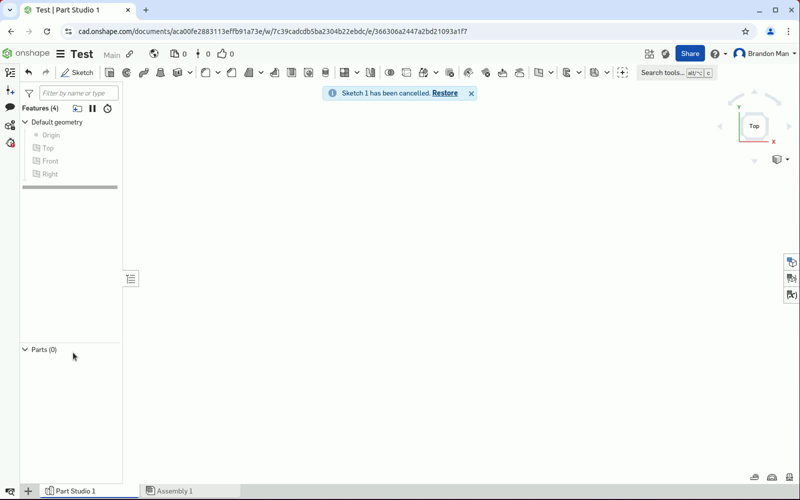
key_down(shift)
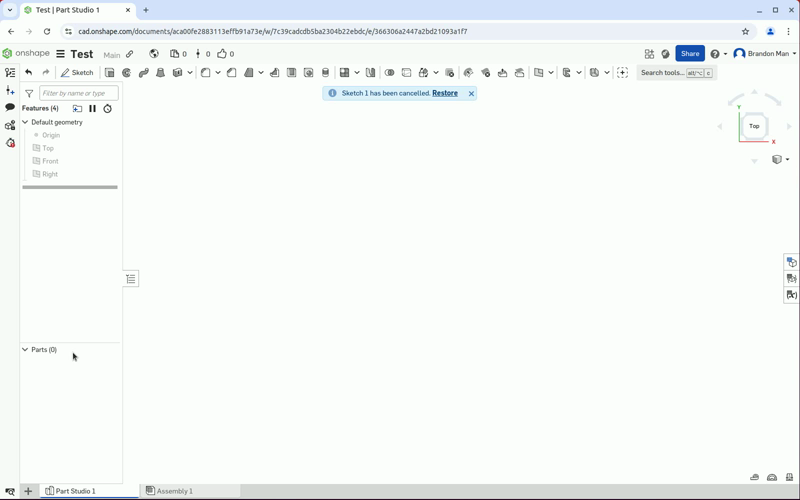
key(up)
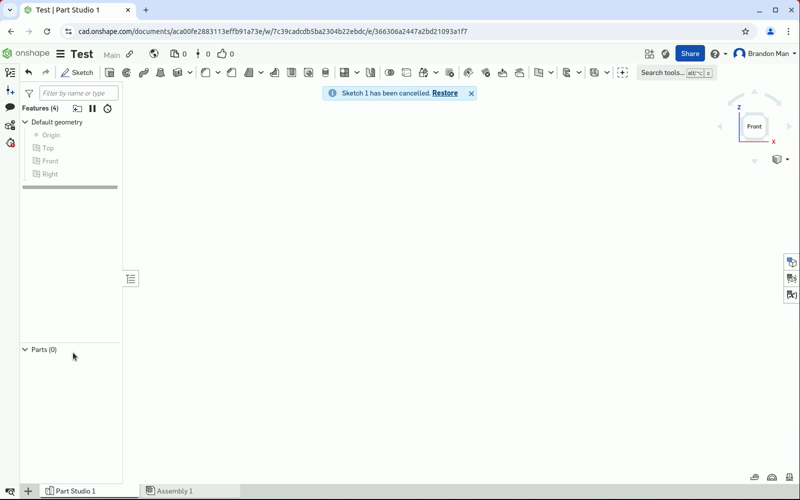
key_up(shift)
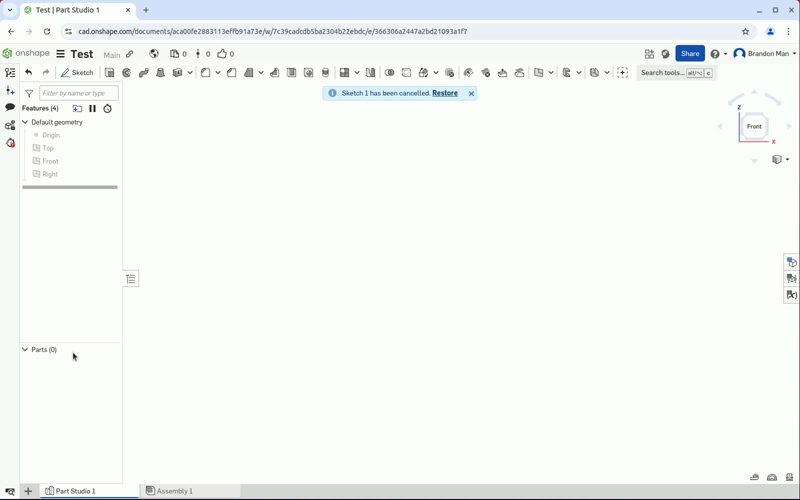
mouse_move(73, 352)
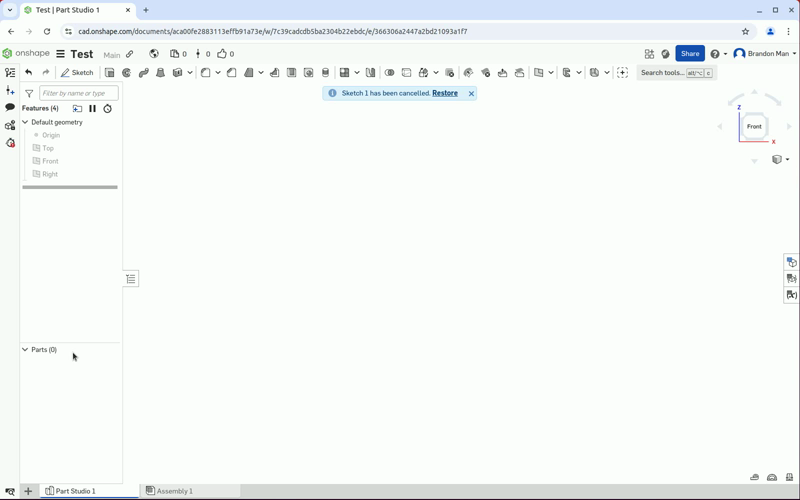
key(shift+y)
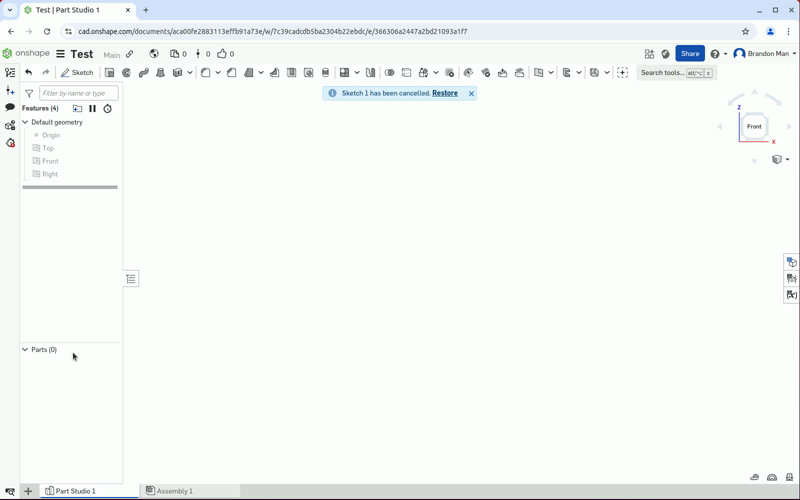
key(shift+s)
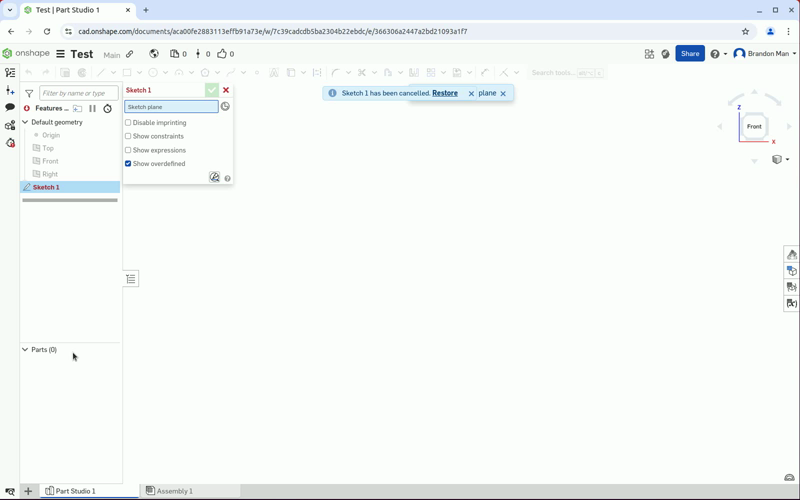
mouse_move(73, 163)
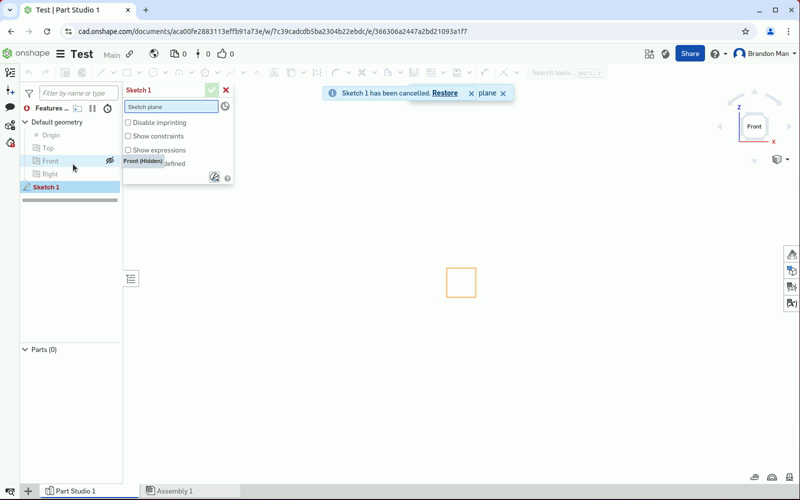
click(73, 163)
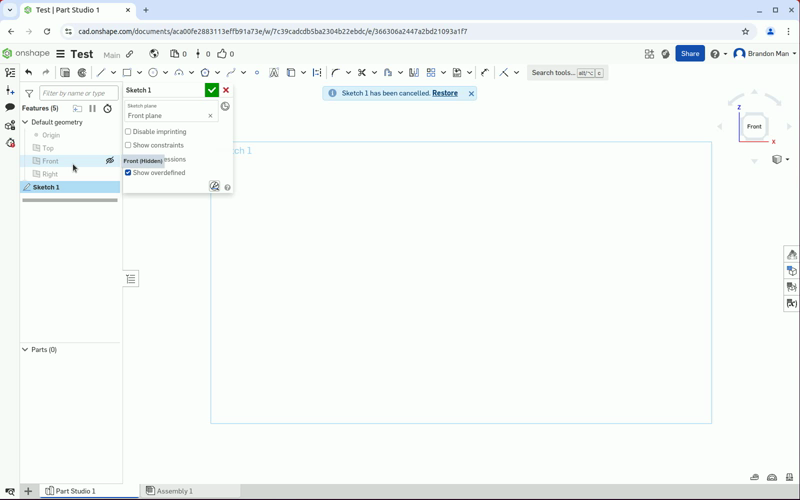
mouse_move(73, 352)
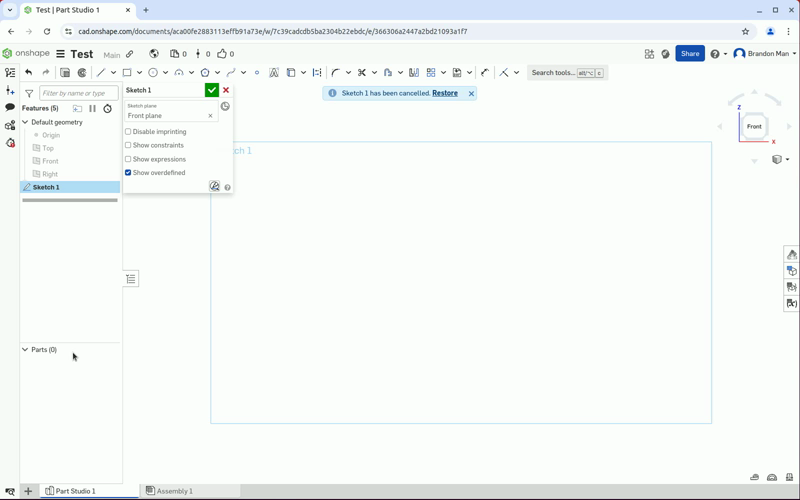
key(y)
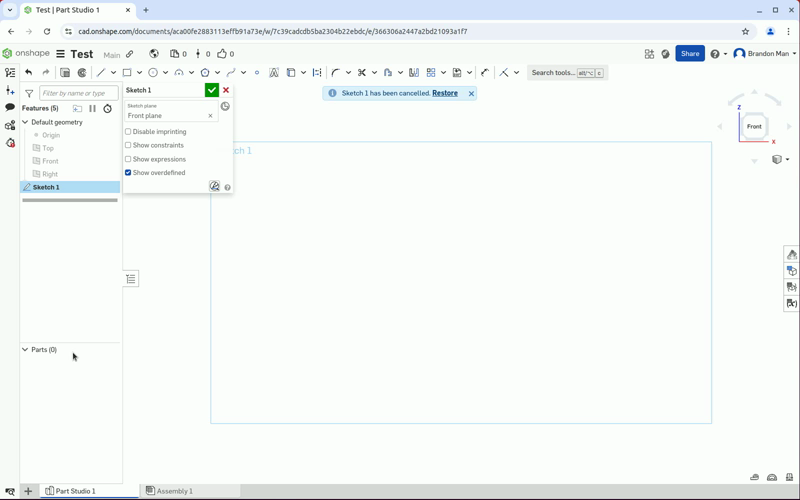
key(l)
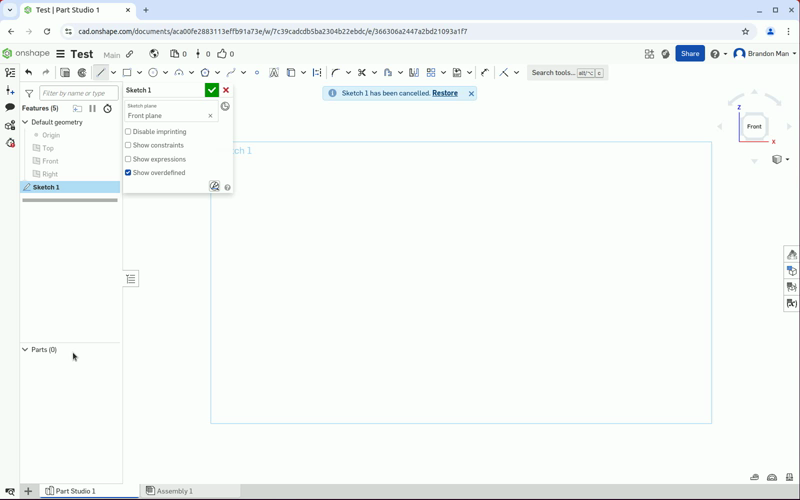
key_down(shift)
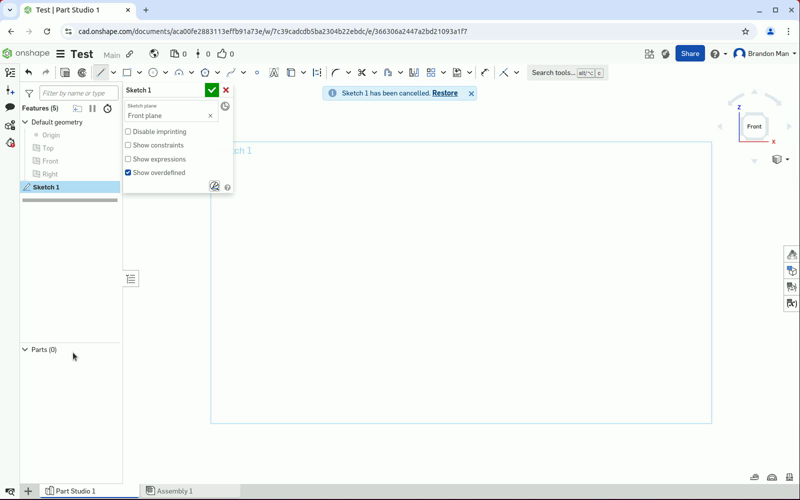
mouse_move(348, 348)
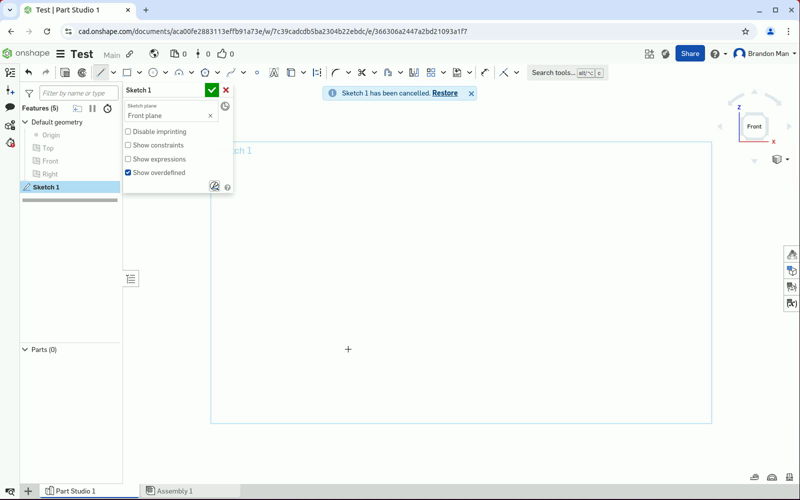
click(348, 348)
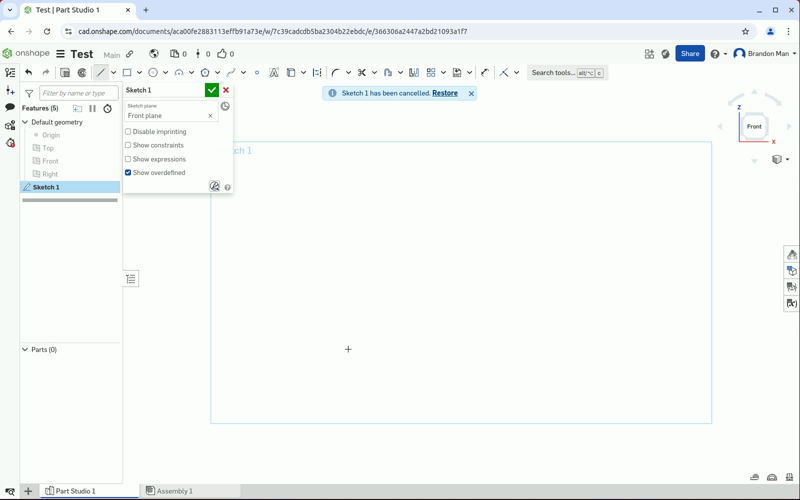
key_up(shift)
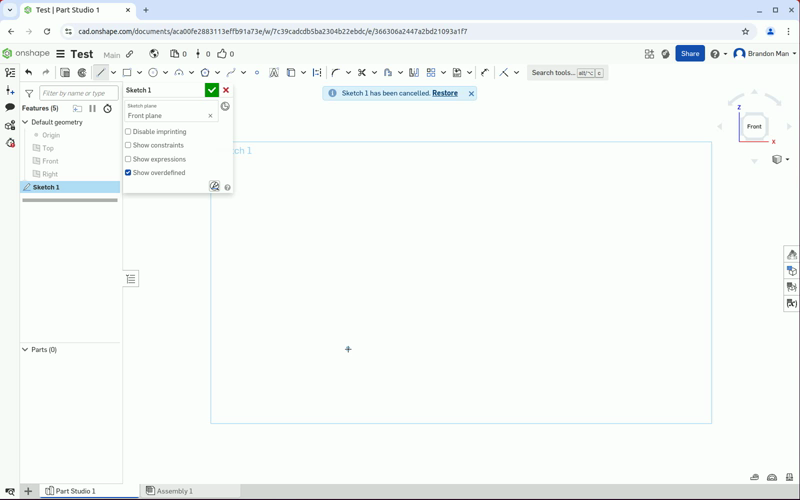
key_down(shift)
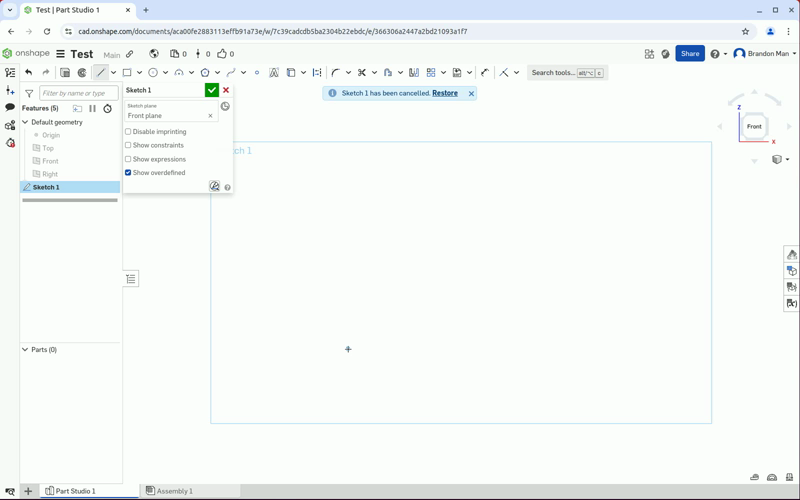
mouse_move(572, 348)
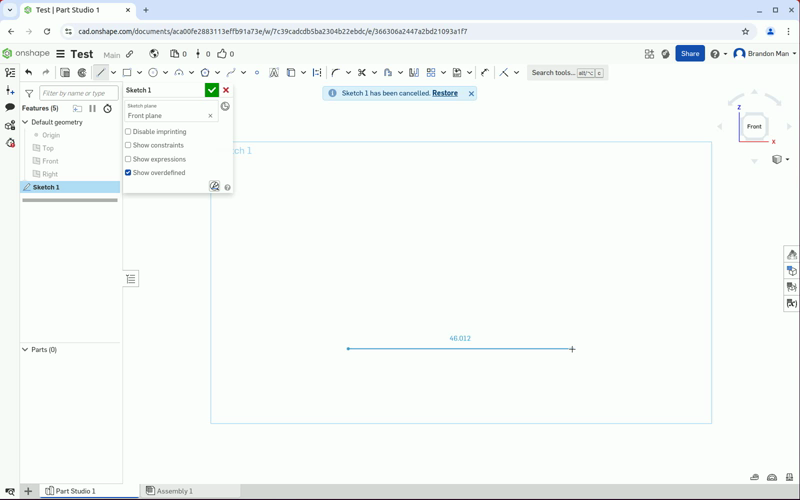
click(572, 348)
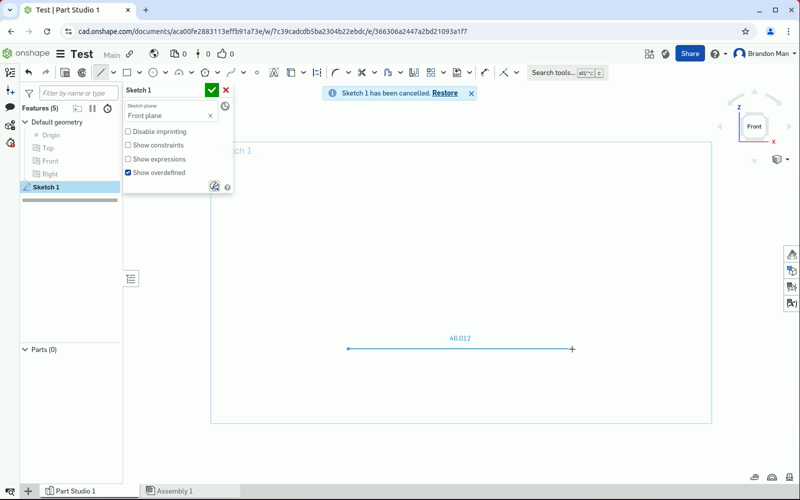
key_up(shift)
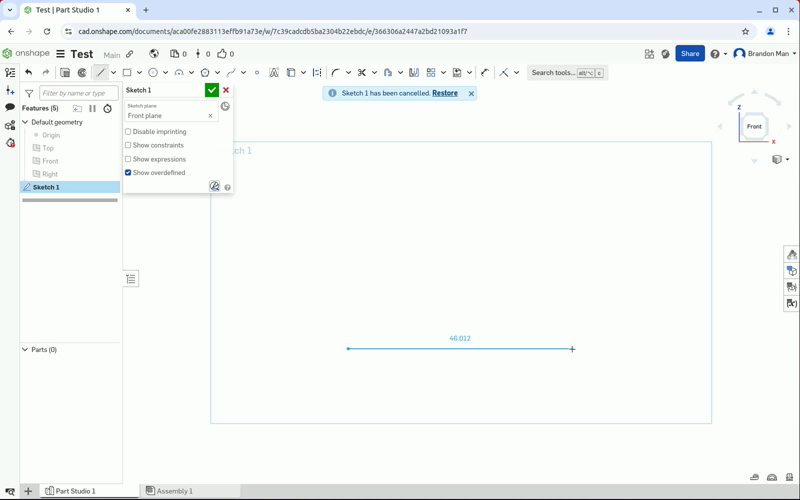
key_down(shift)
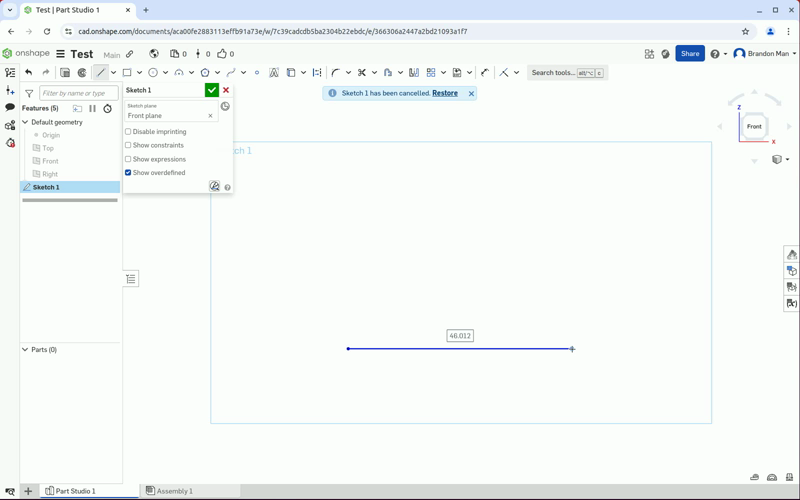
mouse_move(572, 216)
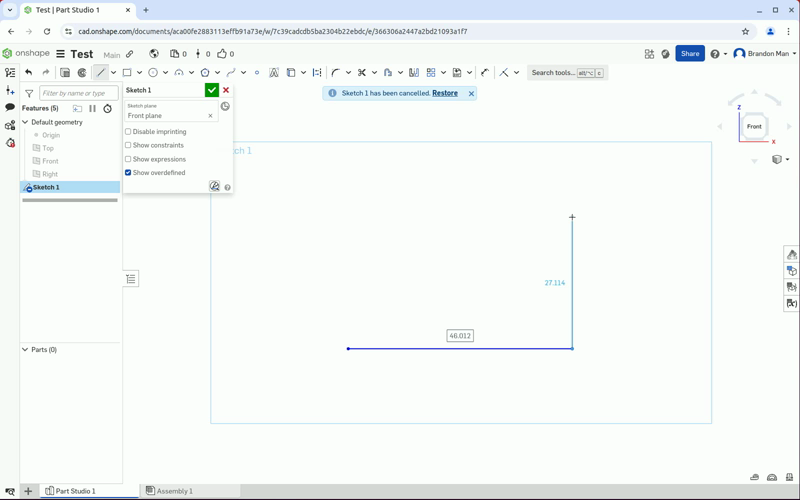
click(572, 216)
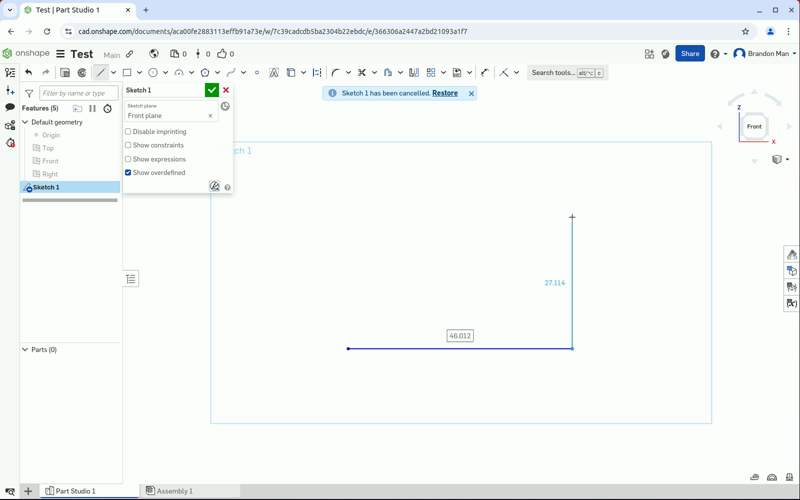
key_up(shift)
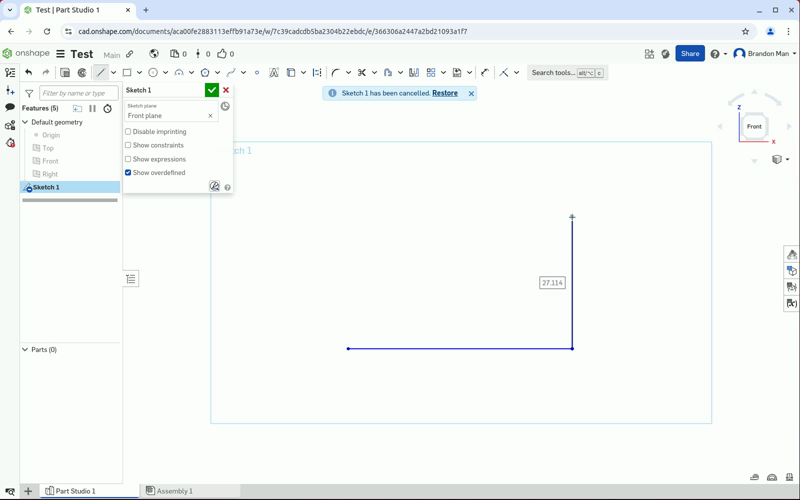
key_down(shift)
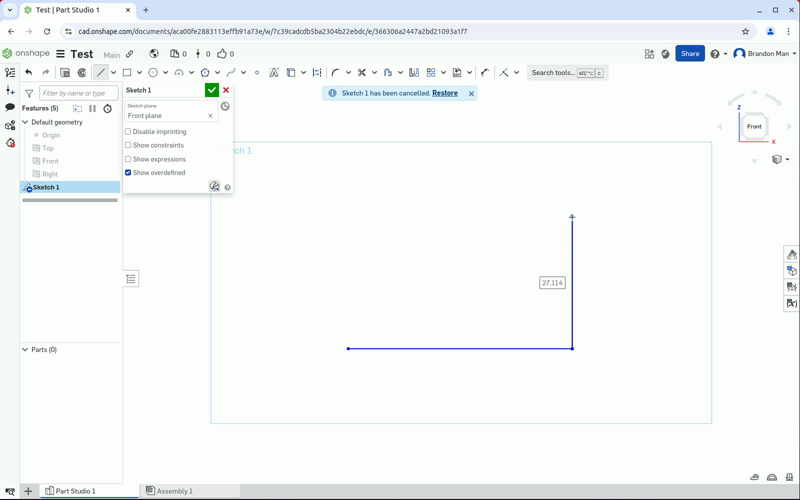
mouse_move(348, 216)
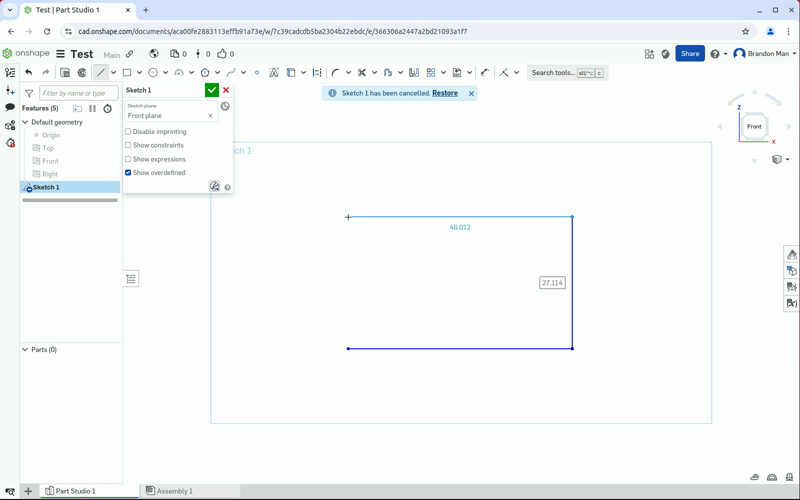
click(348, 216)
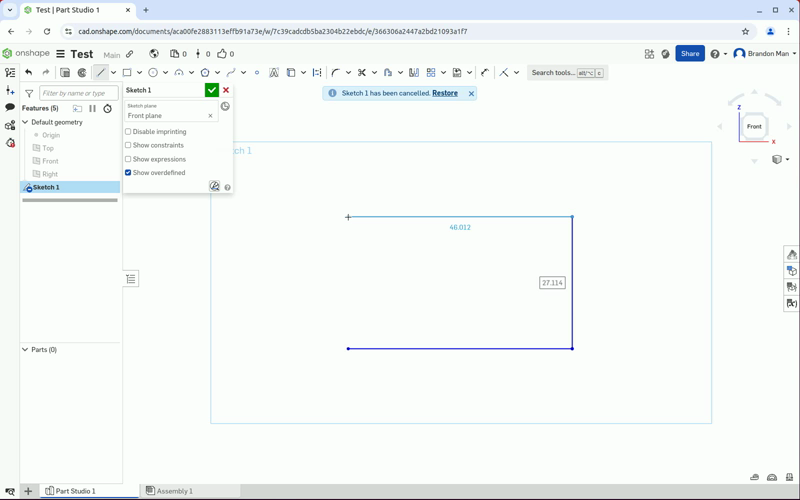
key_up(shift)
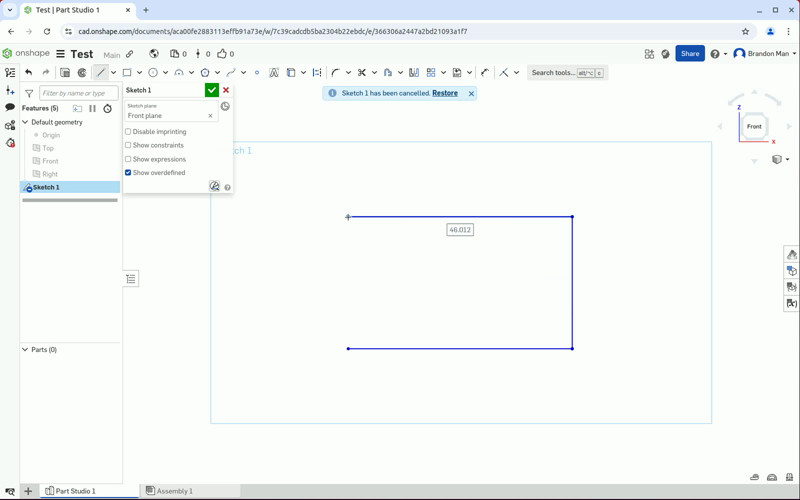
key_down(shift)
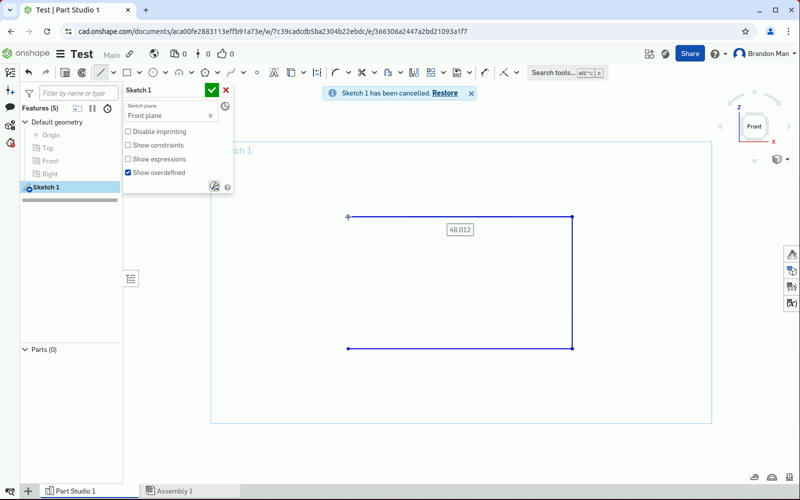
mouse_move(348, 348)
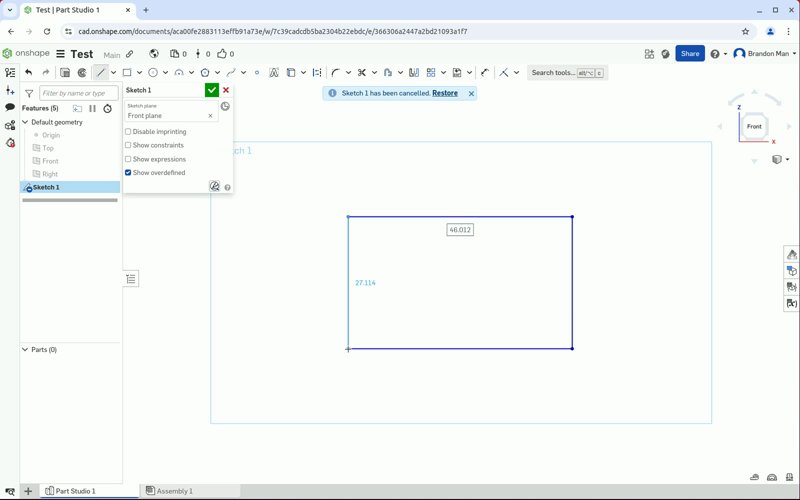
key_up(shift)
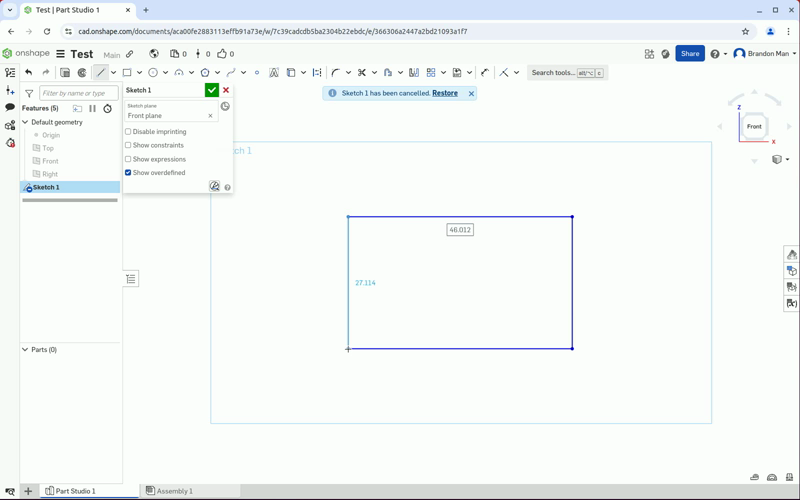
click(348, 348)
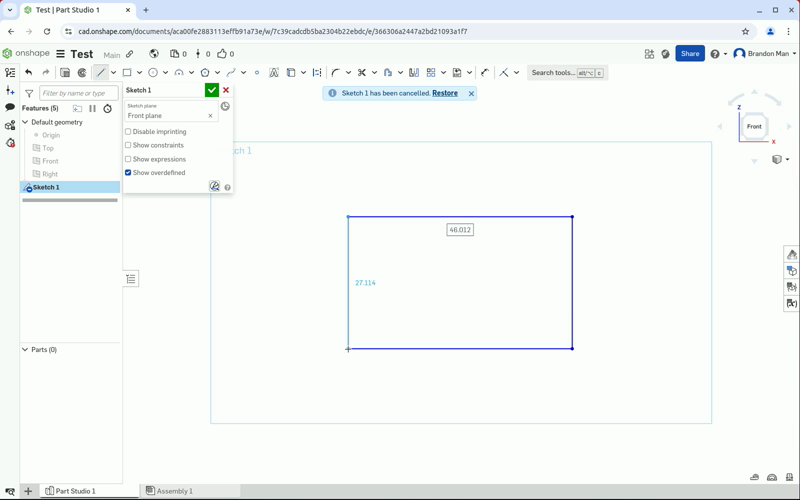
key(esc)
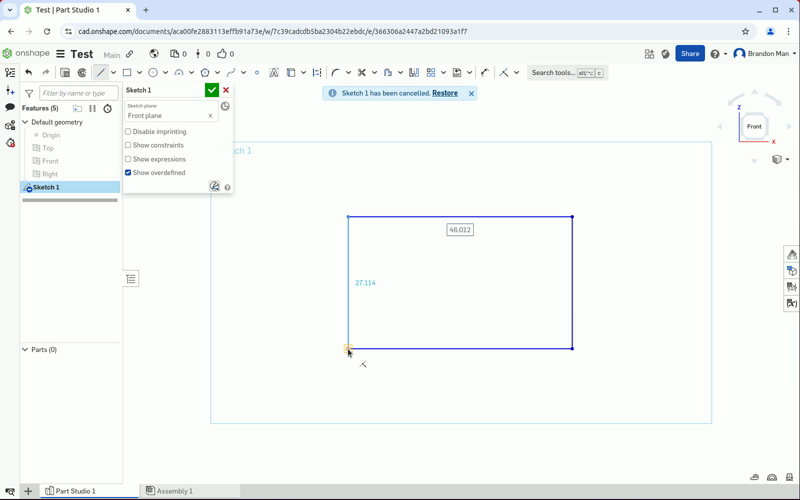
mouse_move(493, 298)
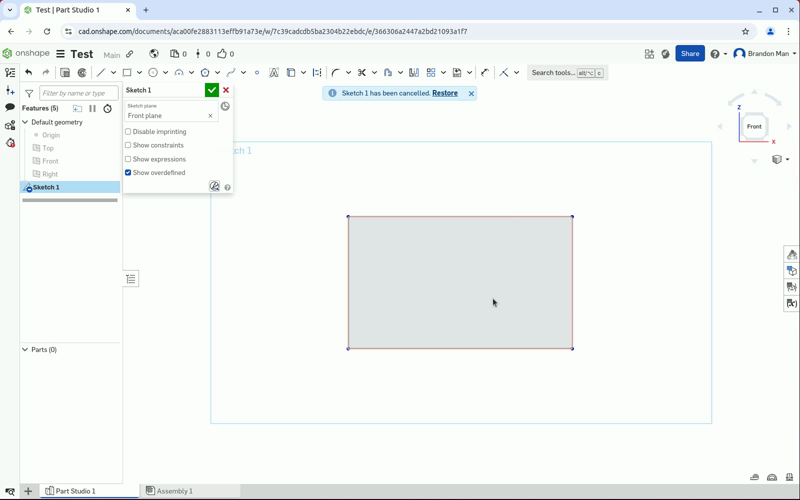
click(493, 298)
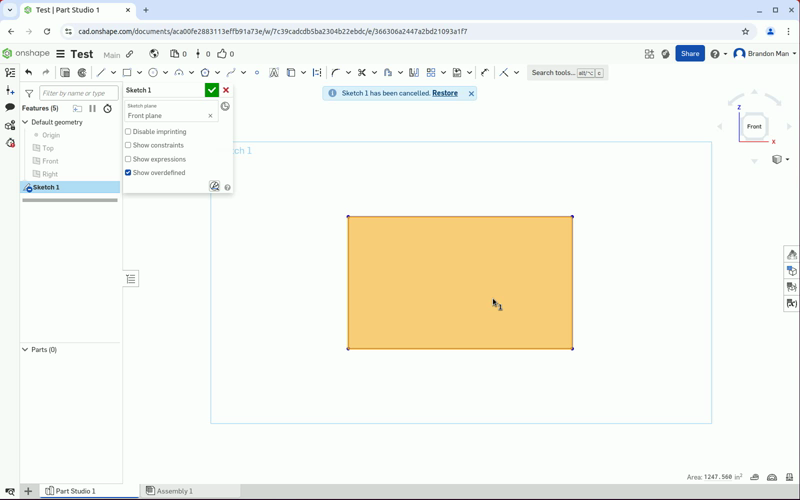
mouse_move(73, 352)
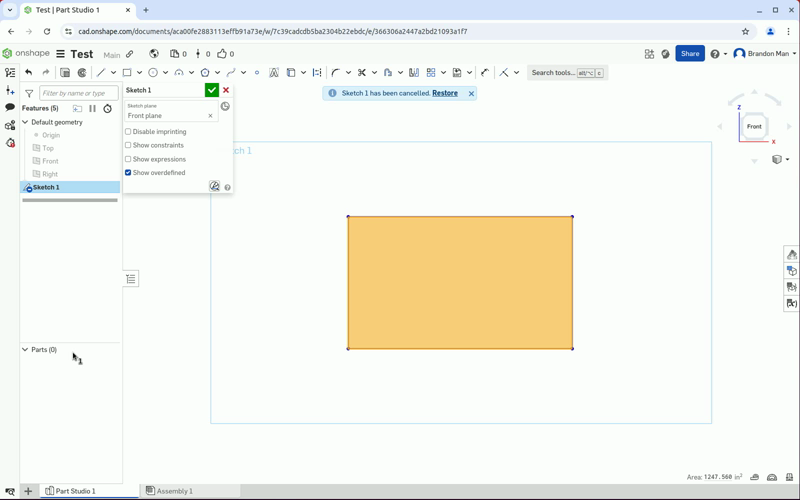
key(shift+y)
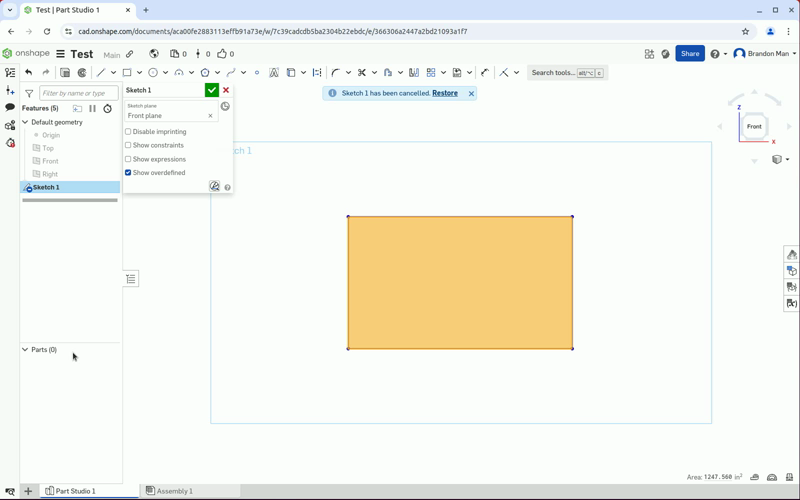
key(shift+e)
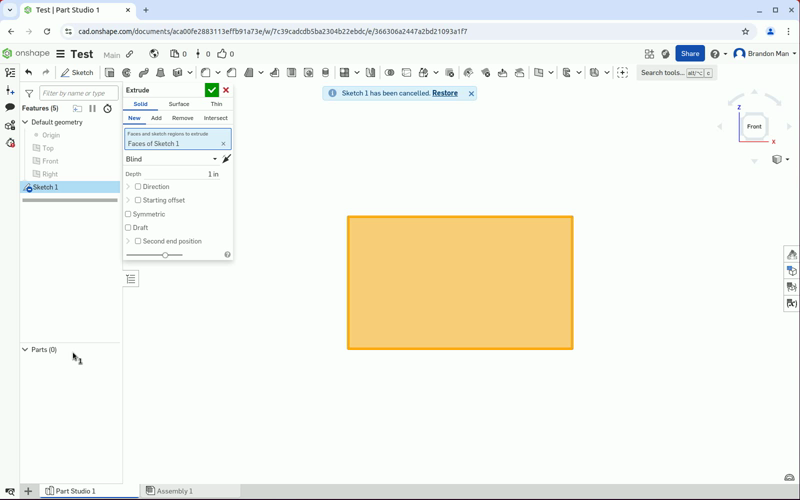
mouse_move(143, 106)
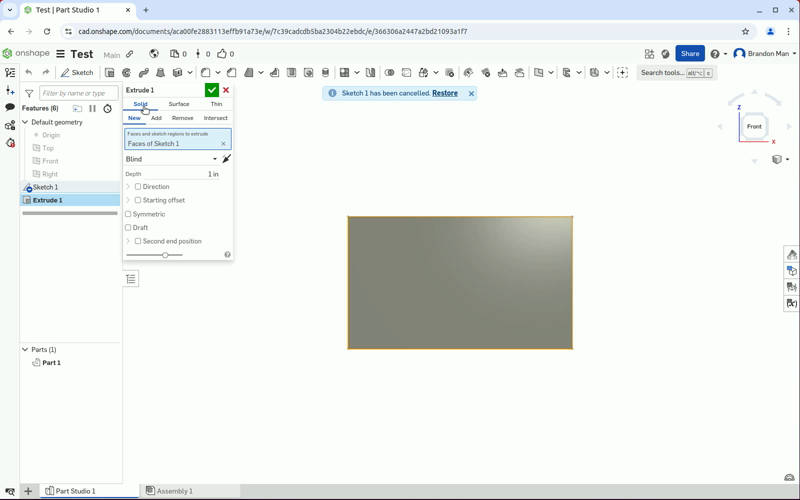
click(143, 106)
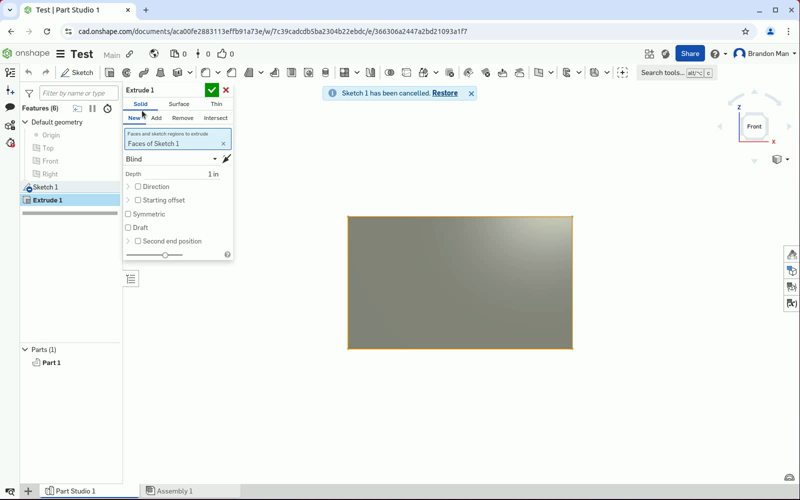
mouse_move(137, 120)
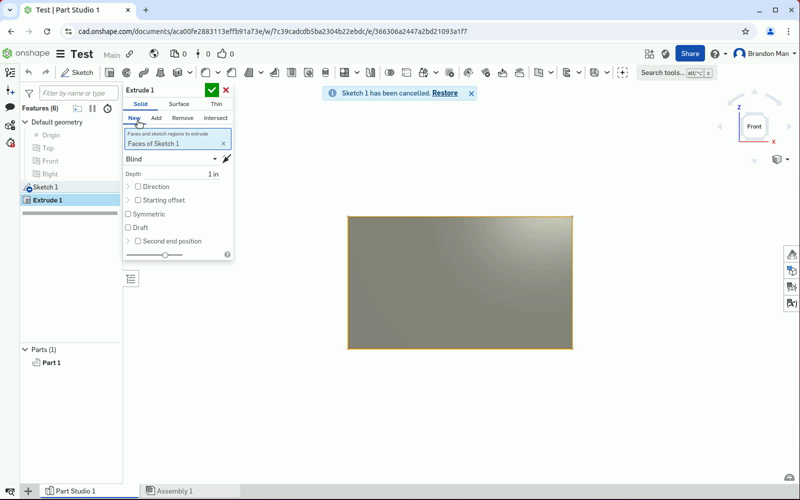
click(137, 120)
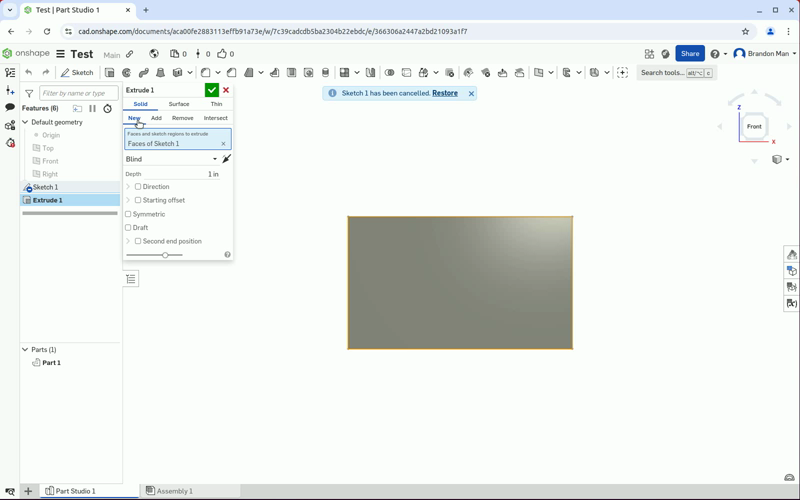
key(tab, 4)
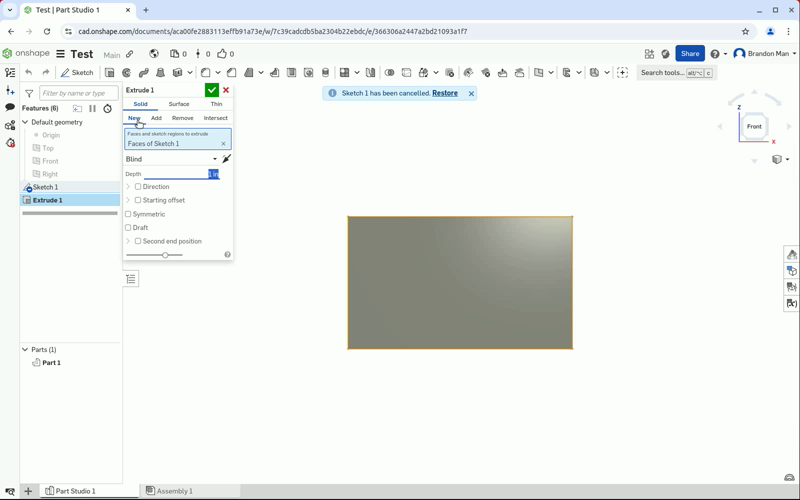
text(30.81)
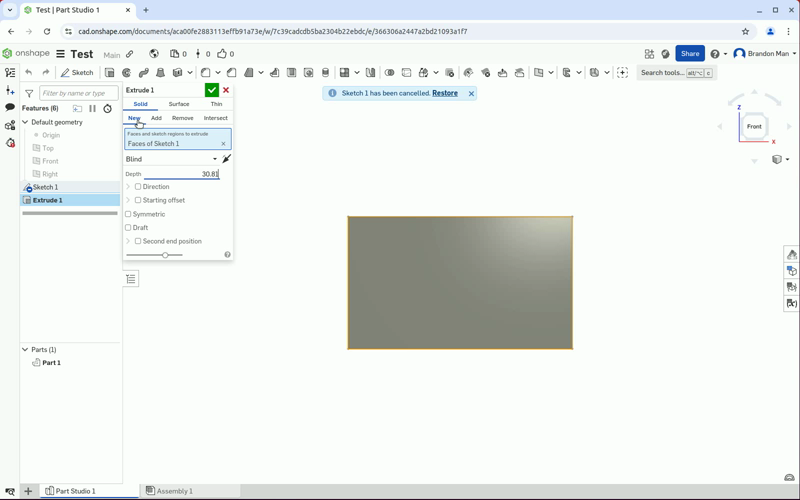
key(tab, 3)
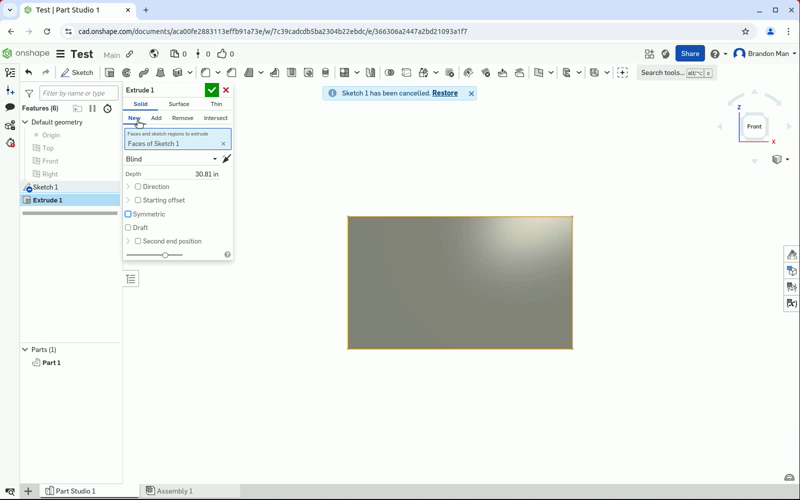
key(space)
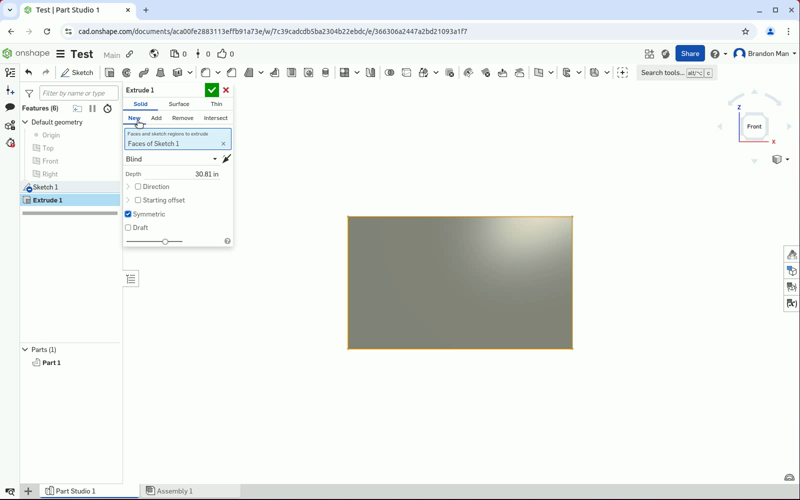
key(enter)
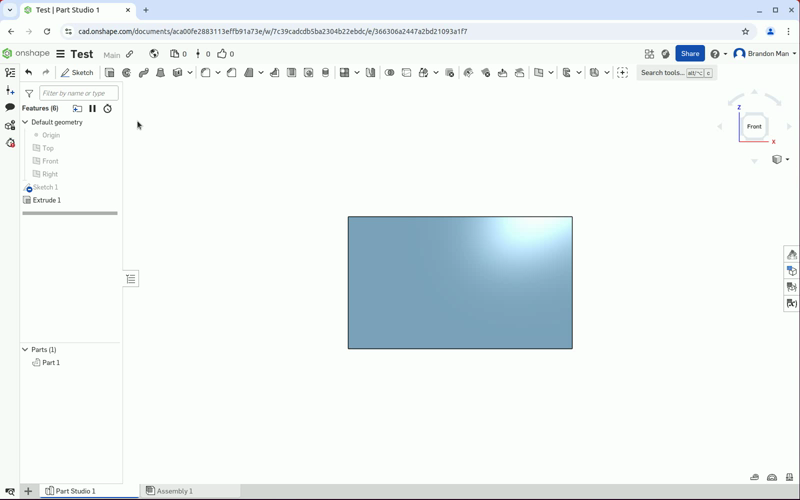
key(shift+h)
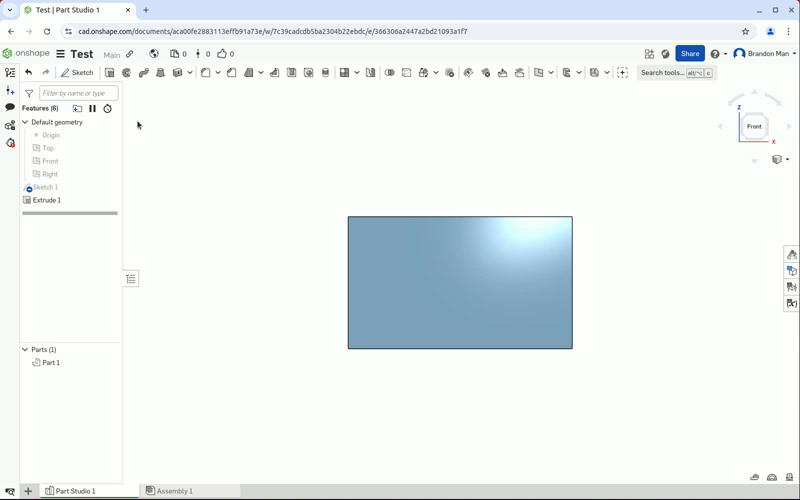
key(shift+h)
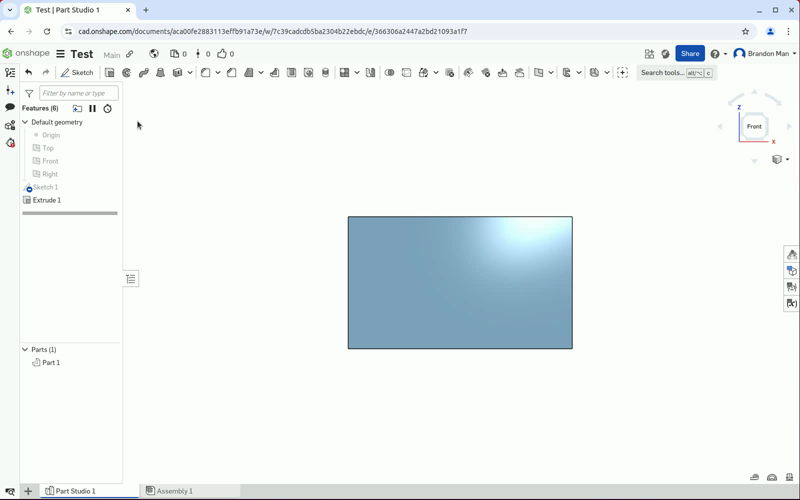
mouse_move(73, 189)
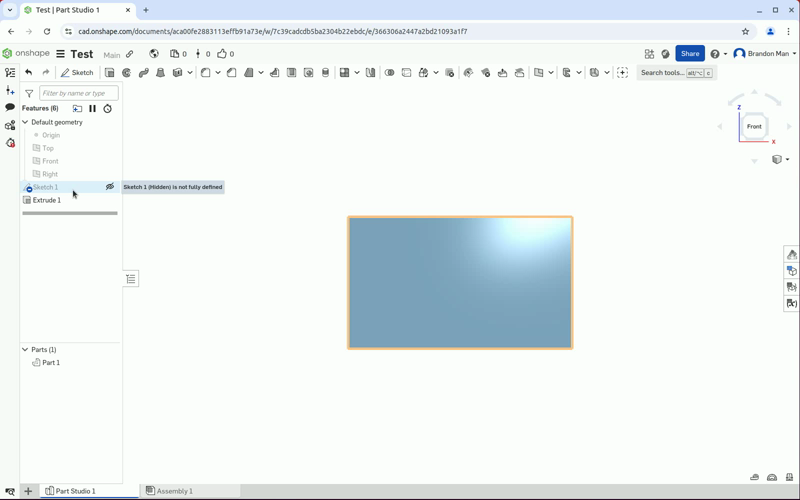
click(73, 189)
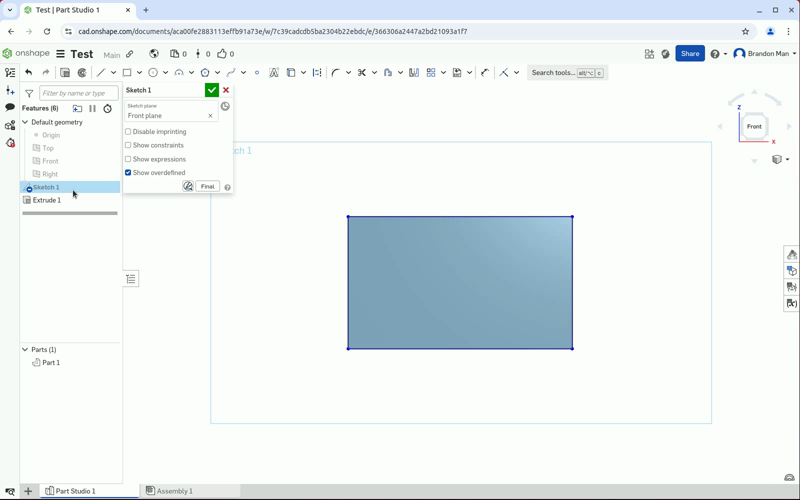
mouse_move(229, 92)
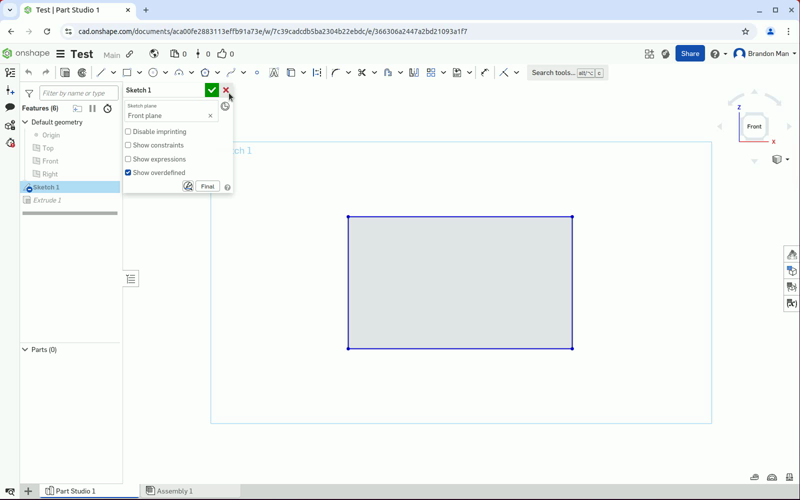
click(229, 92)
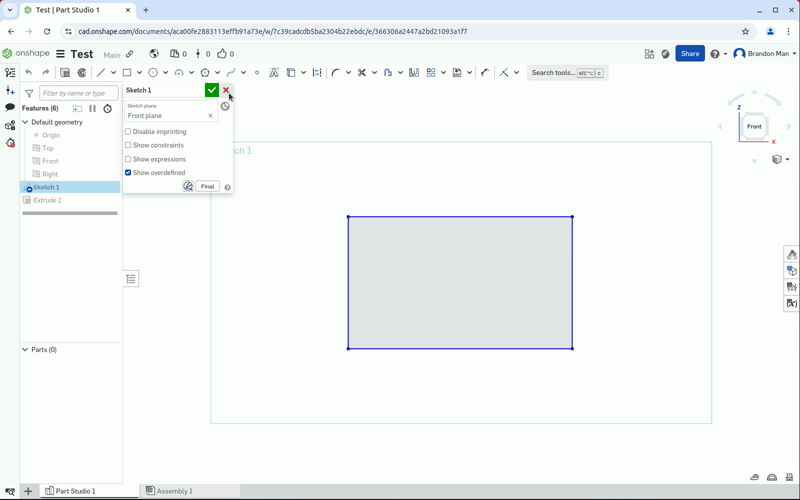
key(shift+s)
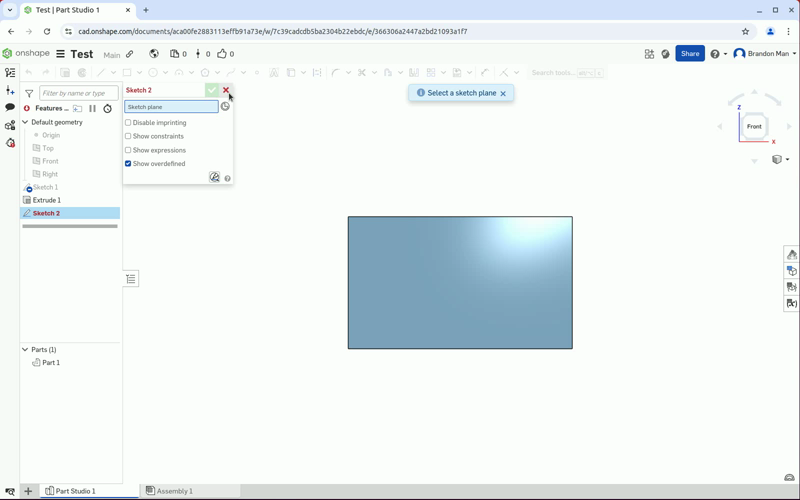
mouse_move(73, 163)
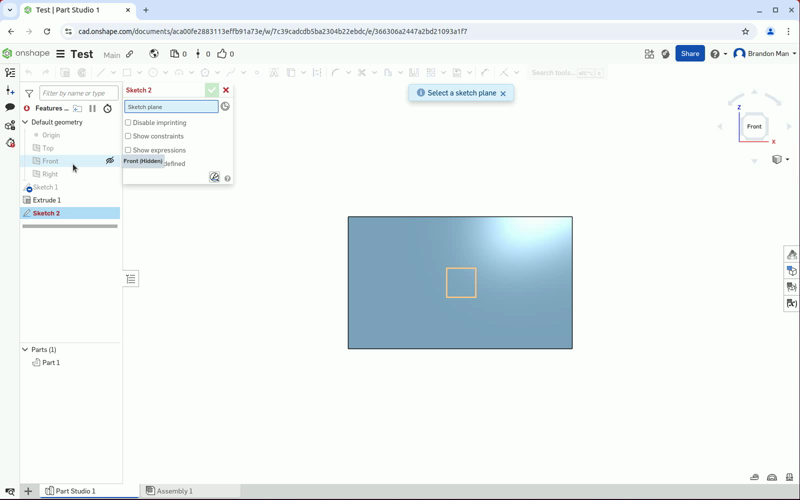
click(73, 163)
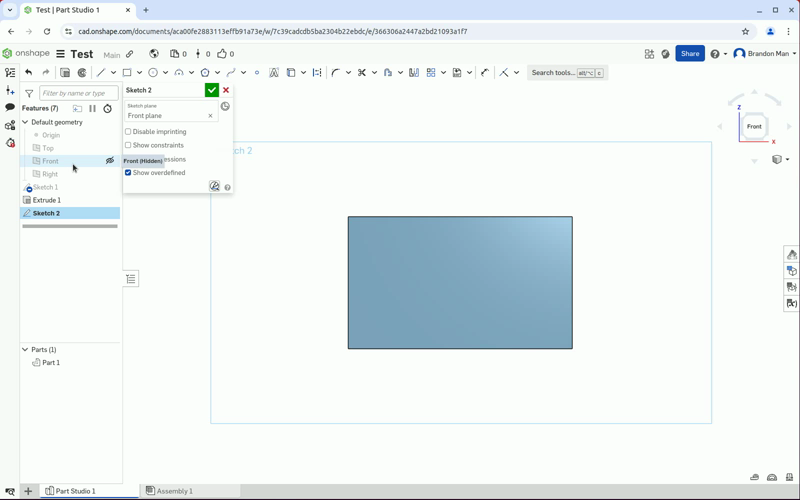
mouse_move(73, 352)
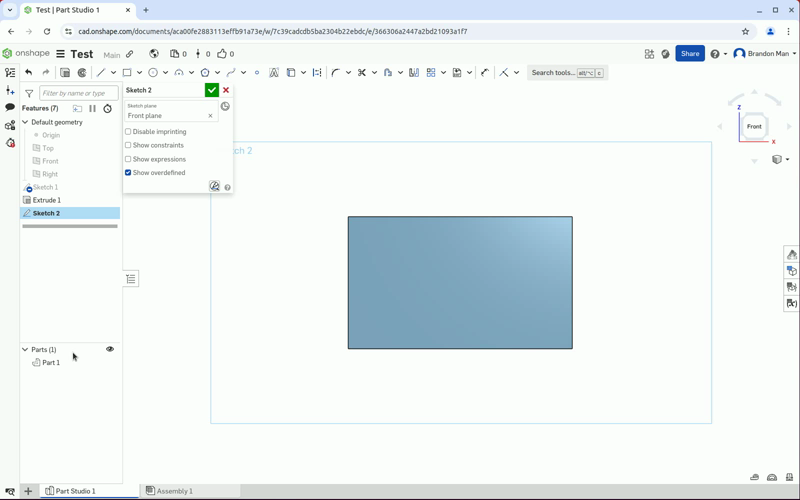
key(y)
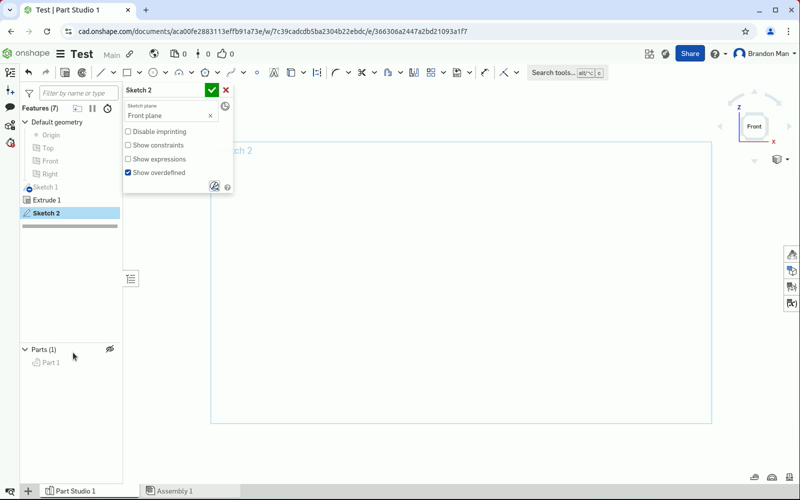
key(a)
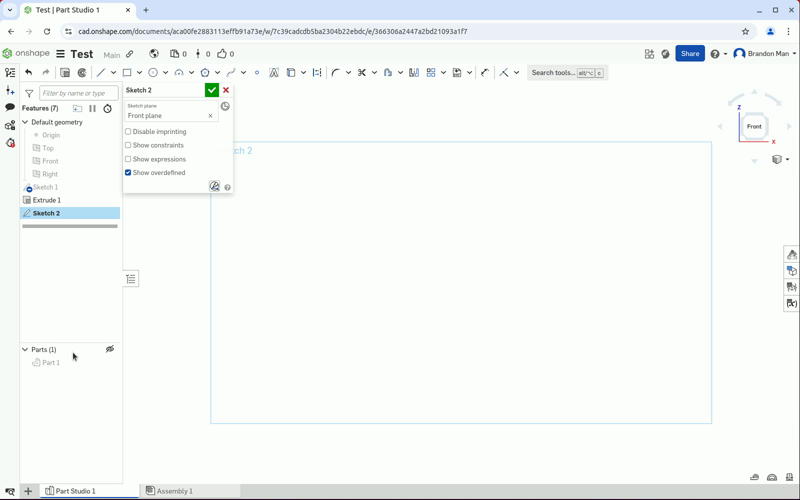
key_down(shift)
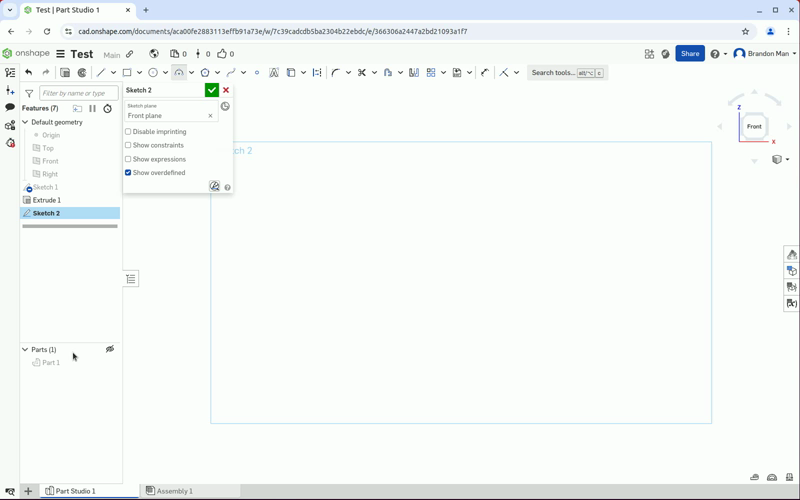
mouse_move(398, 217)
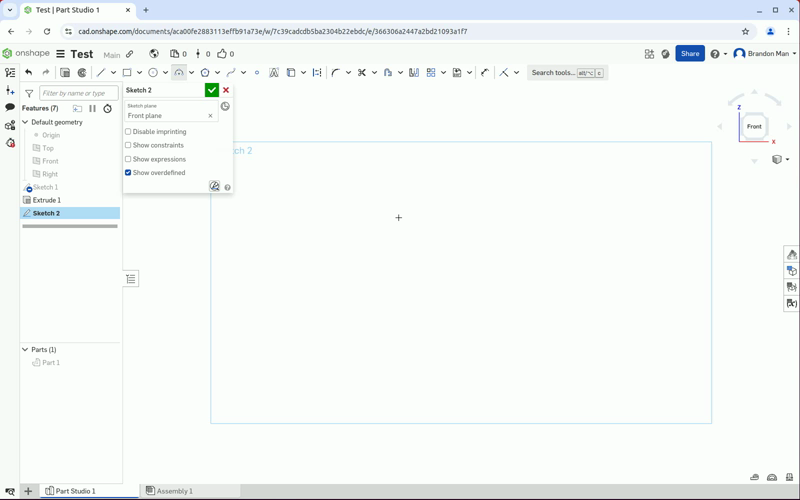
click(398, 217)
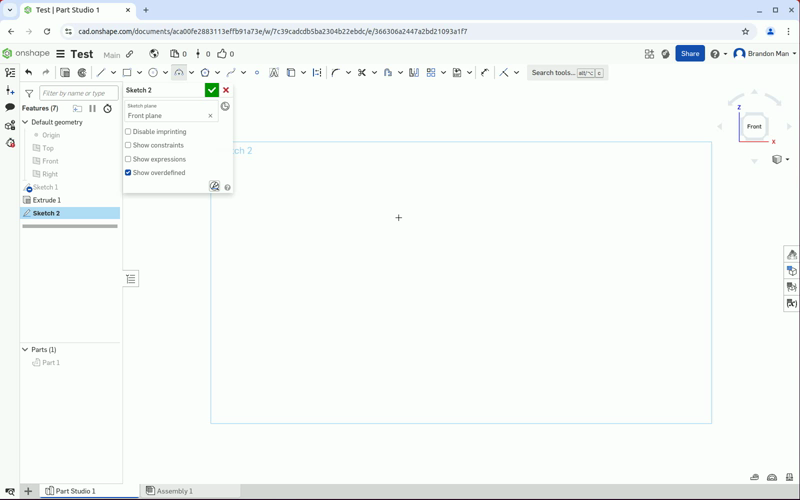
key_up(shift)
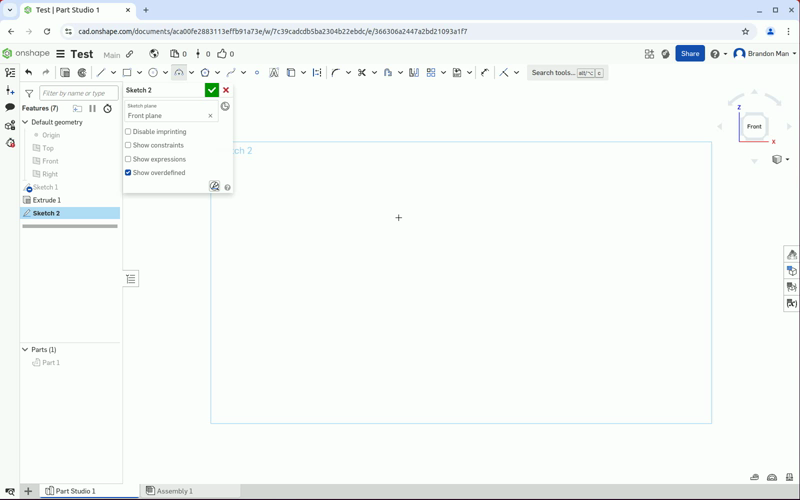
key_down(shift)
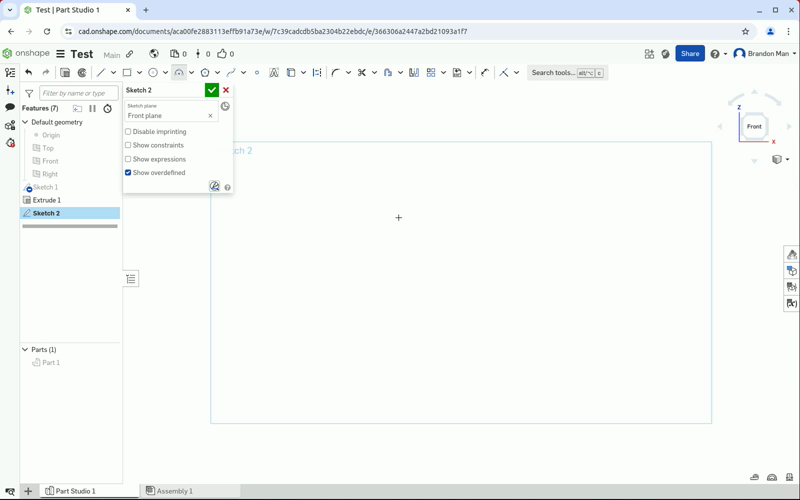
mouse_move(522, 217)
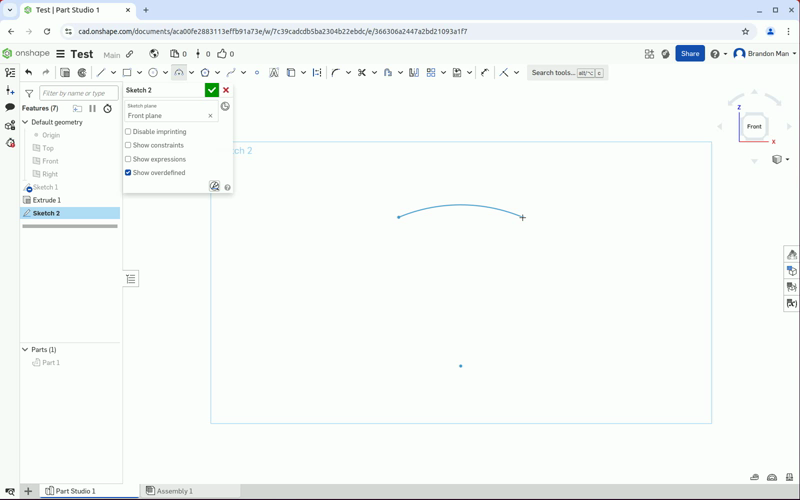
click(522, 217)
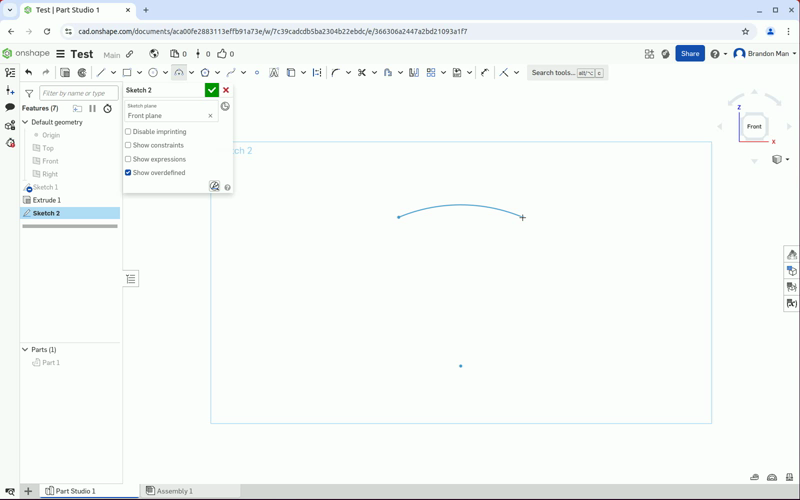
mouse_move(460, 279)
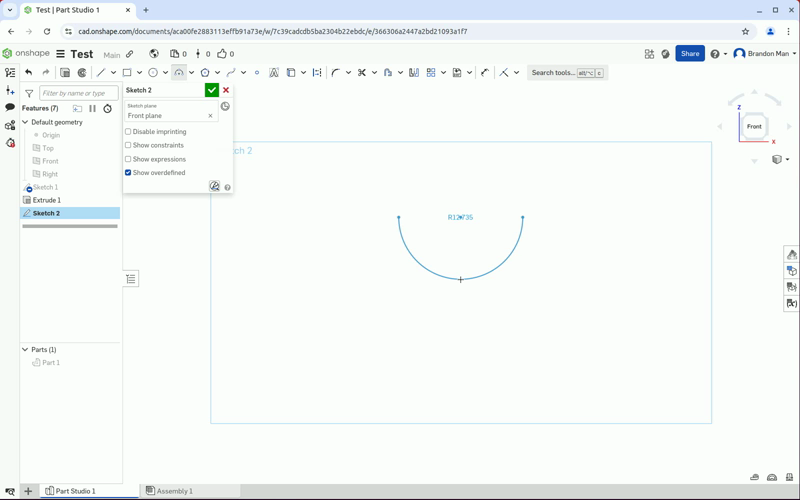
click(460, 279)
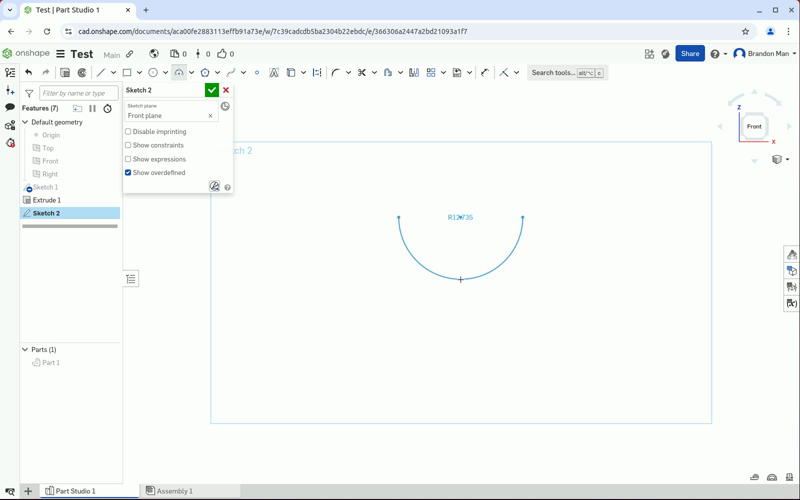
key_up(shift)
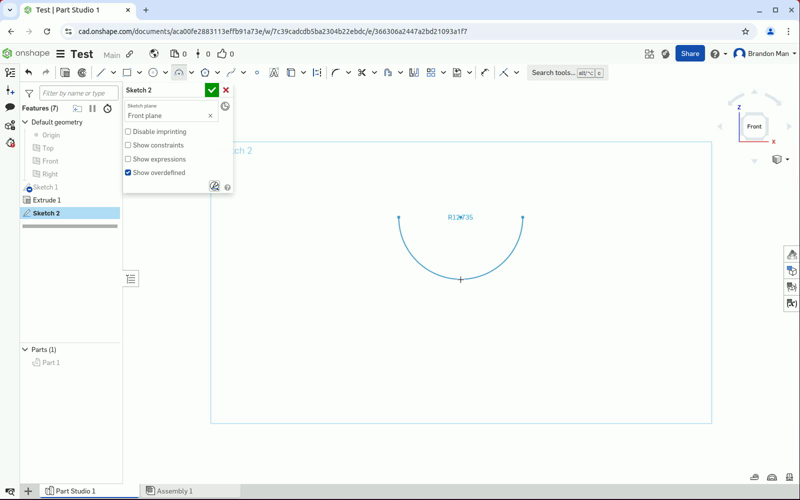
key(esc)
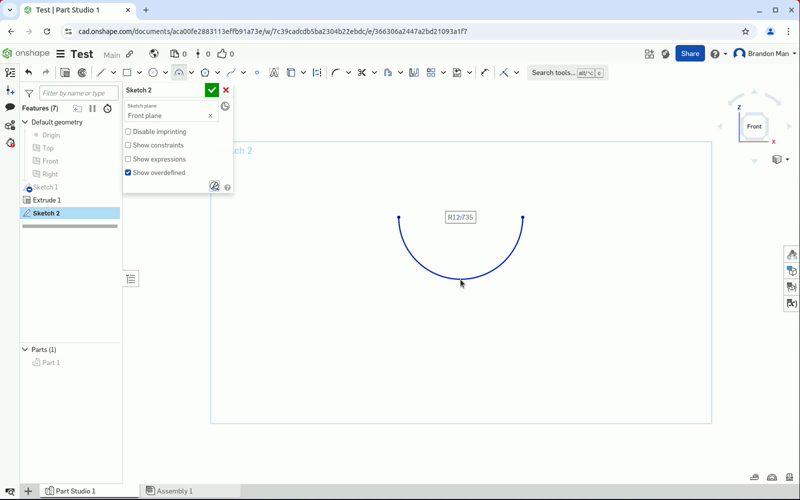
key(l)
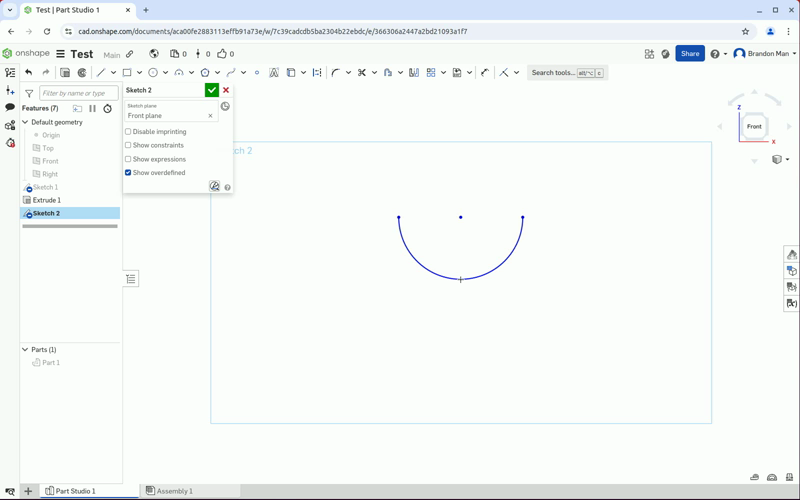
mouse_move(522, 217)
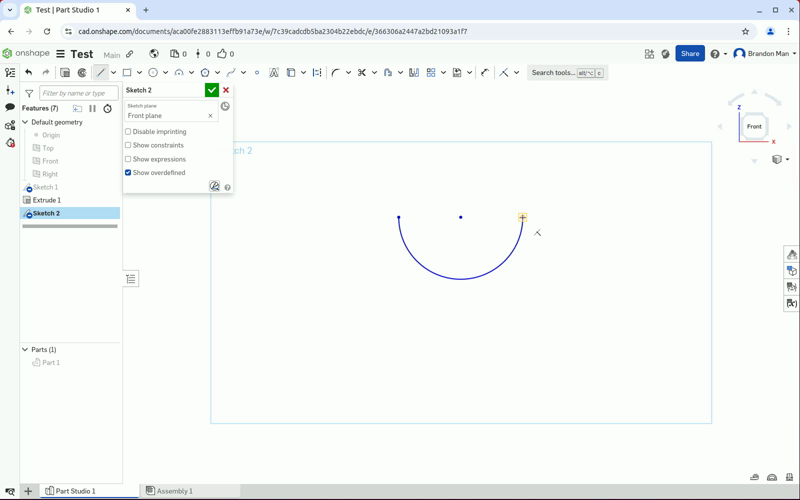
click(522, 217)
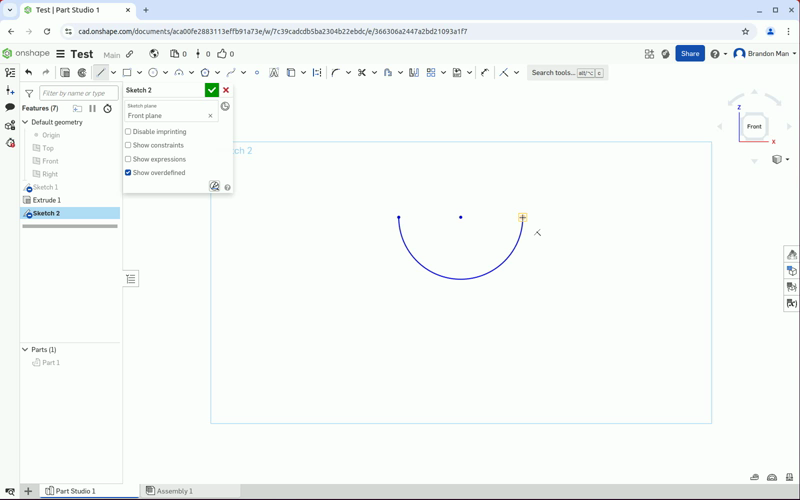
key_down(shift)
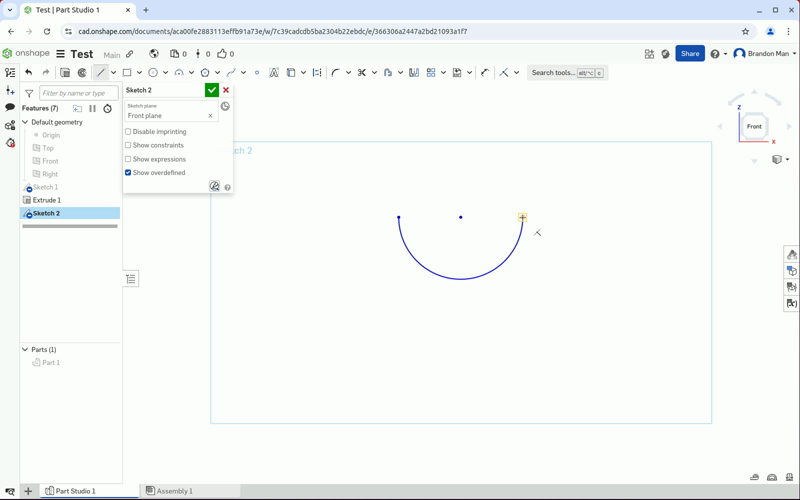
mouse_move(398, 217)
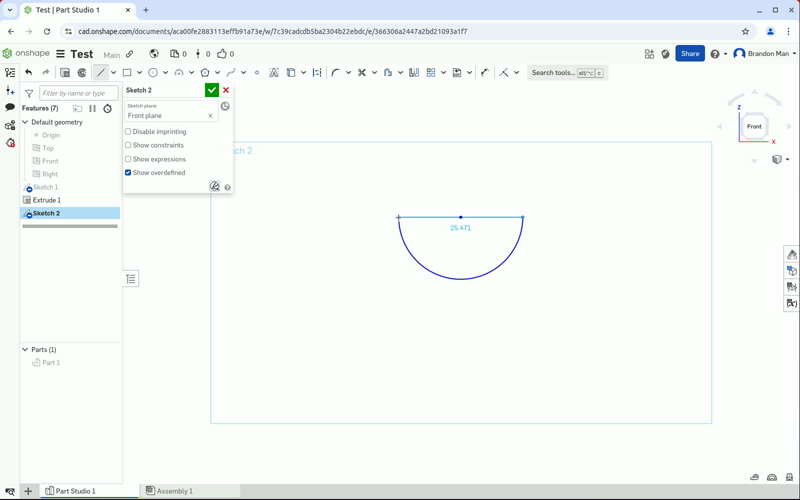
key_up(shift)
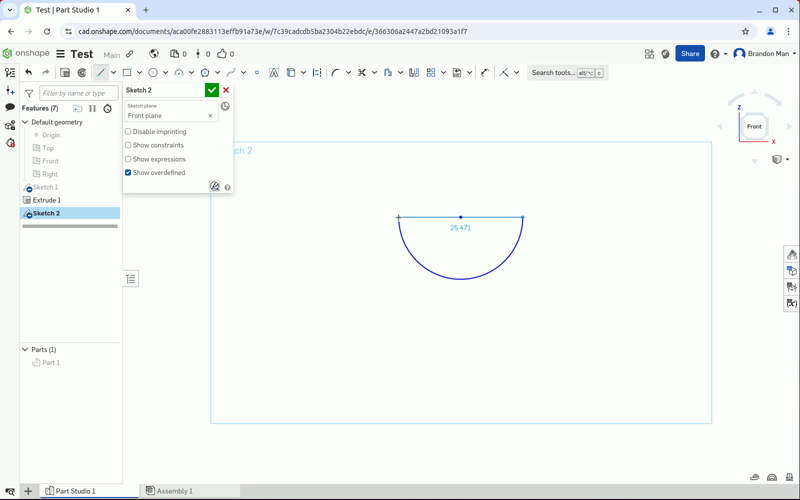
click(398, 217)
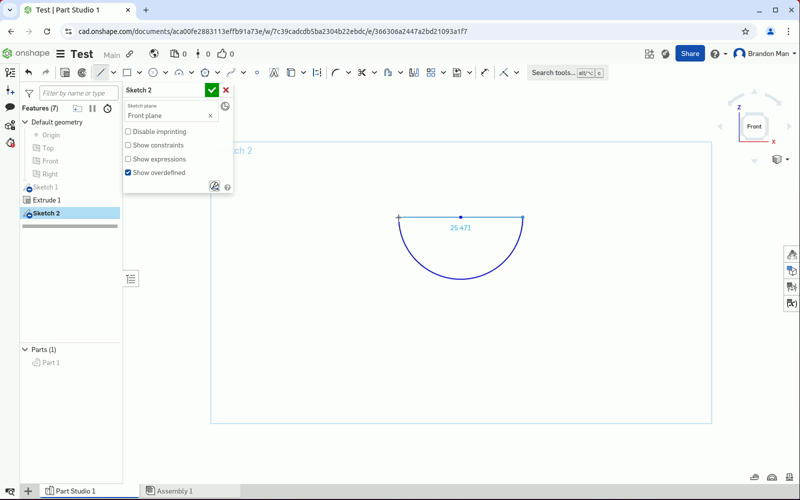
key(esc)
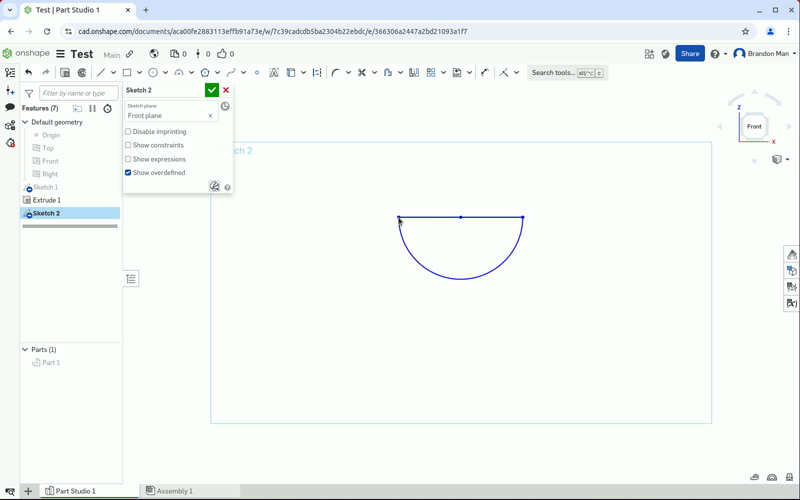
mouse_move(514, 237)
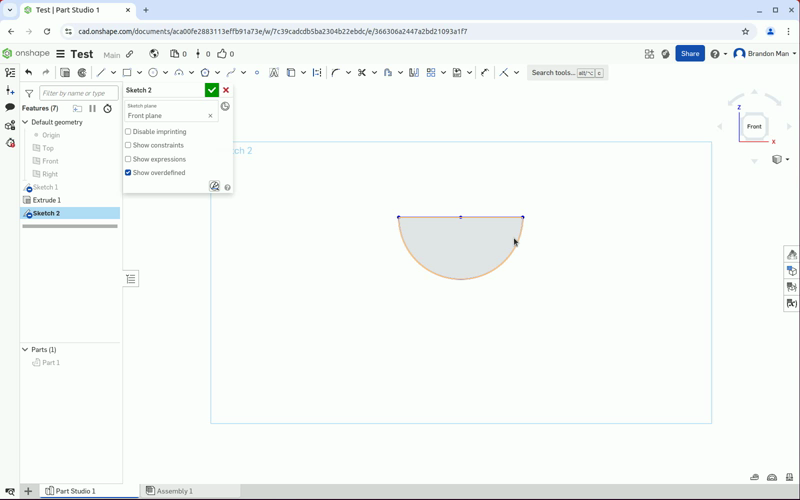
scroll(6)
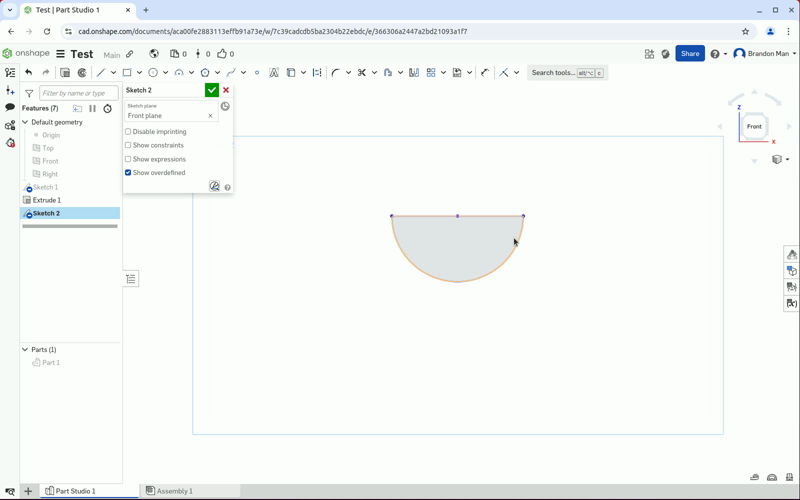
scroll(6)
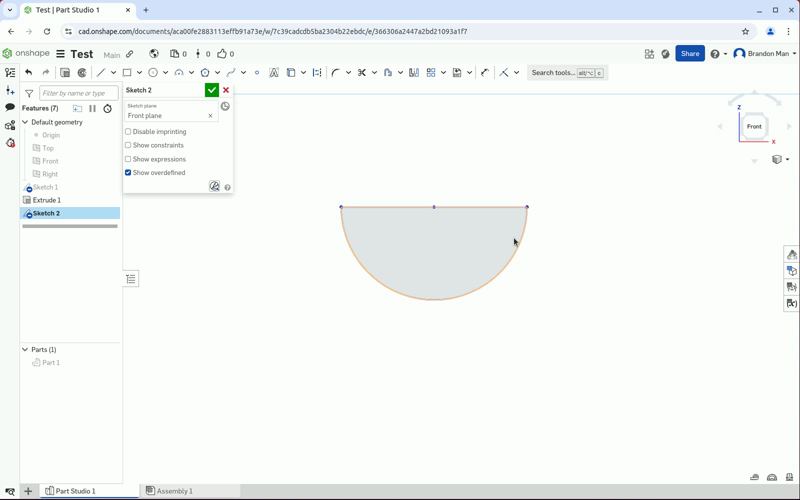
scroll(6)
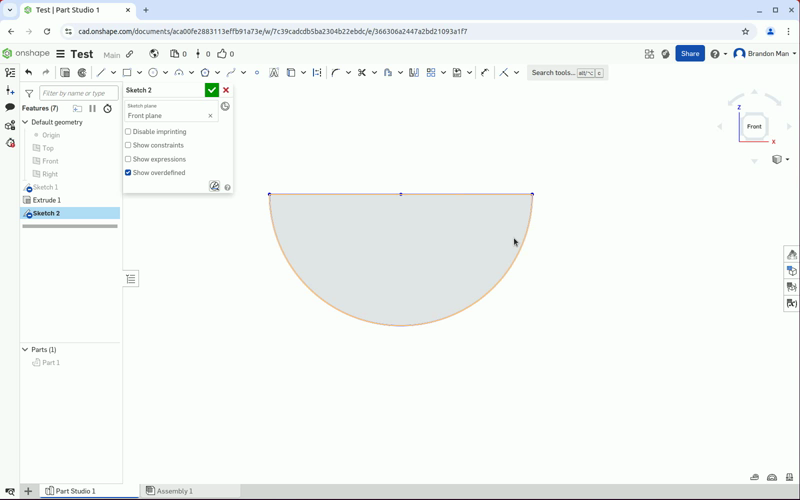
scroll(6)
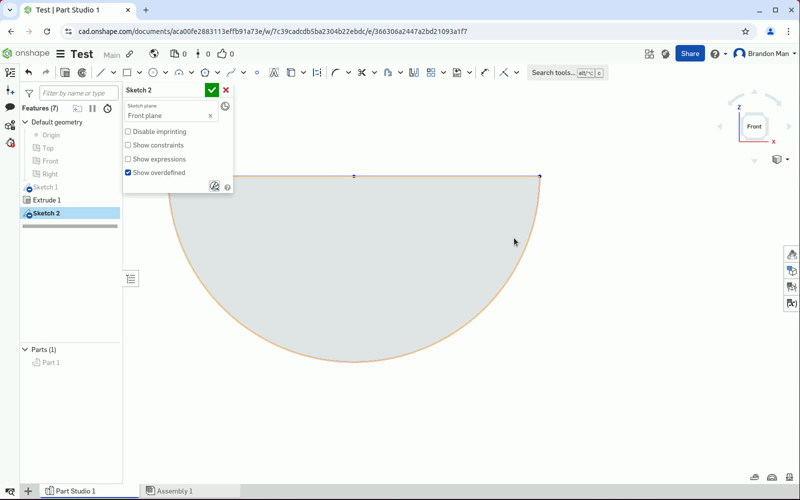
scroll(6)
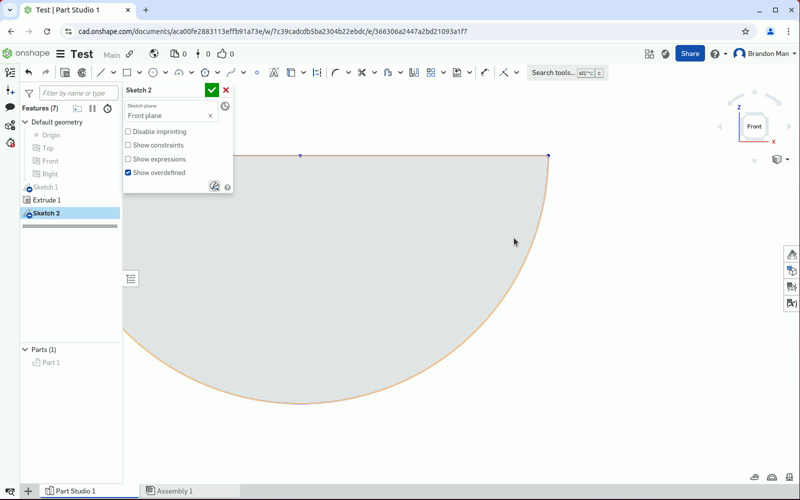
scroll(6)
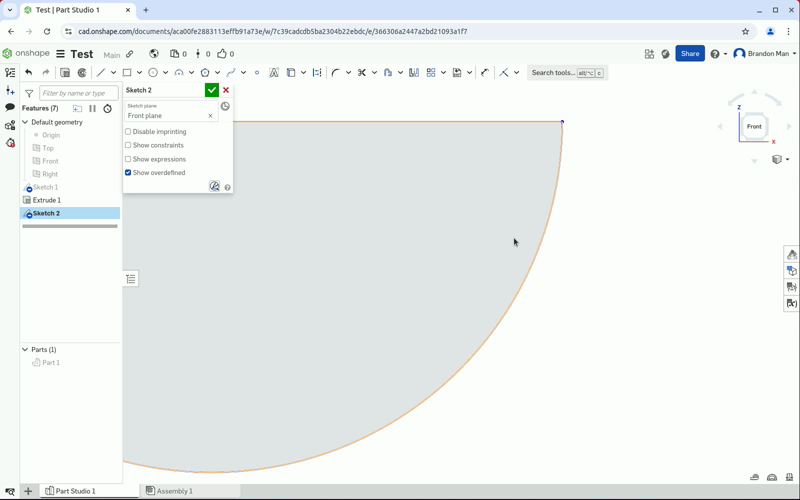
scroll(6)
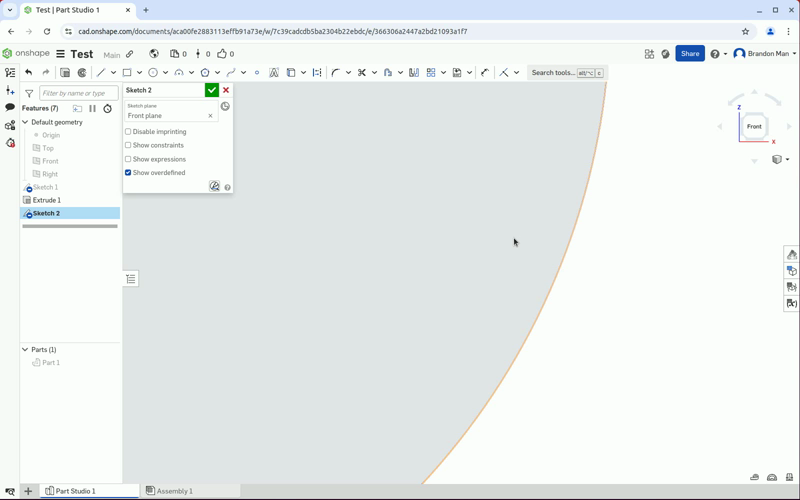
click(514, 237)
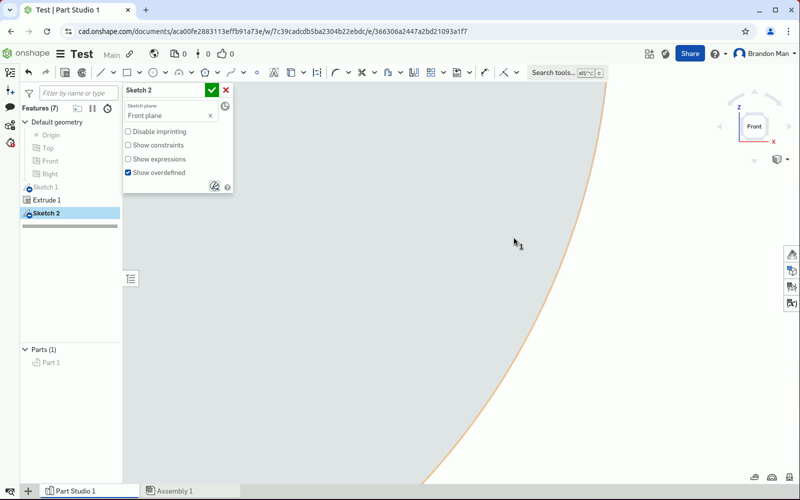
scroll(-6)
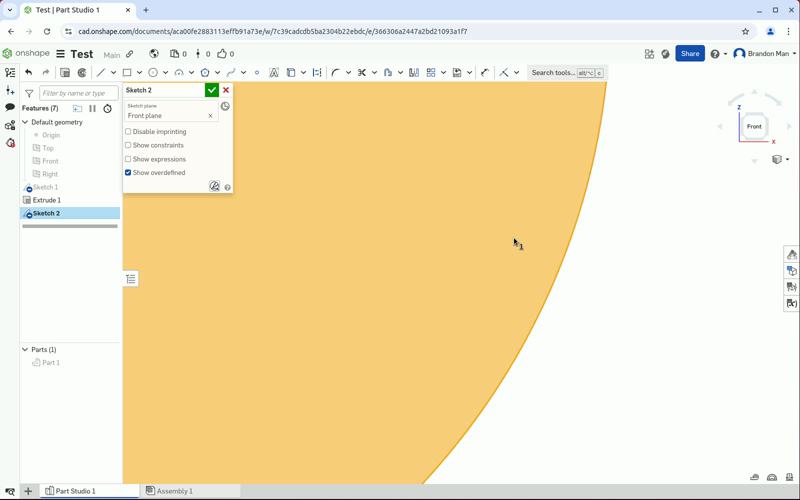
scroll(-6)
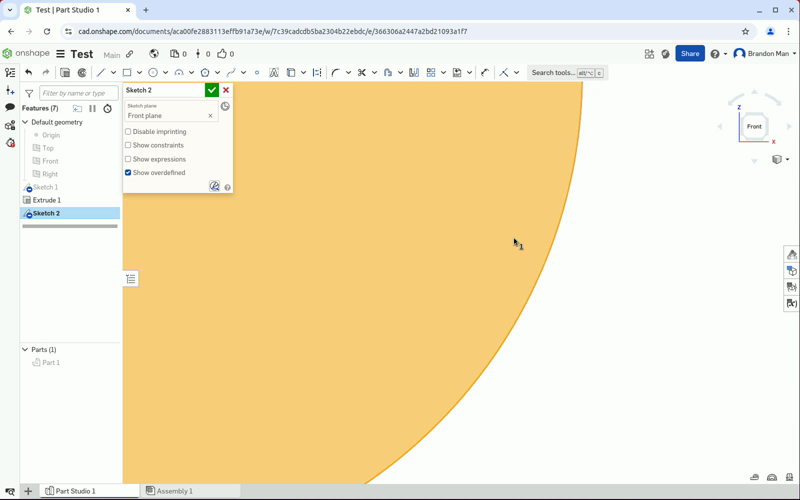
scroll(-6)
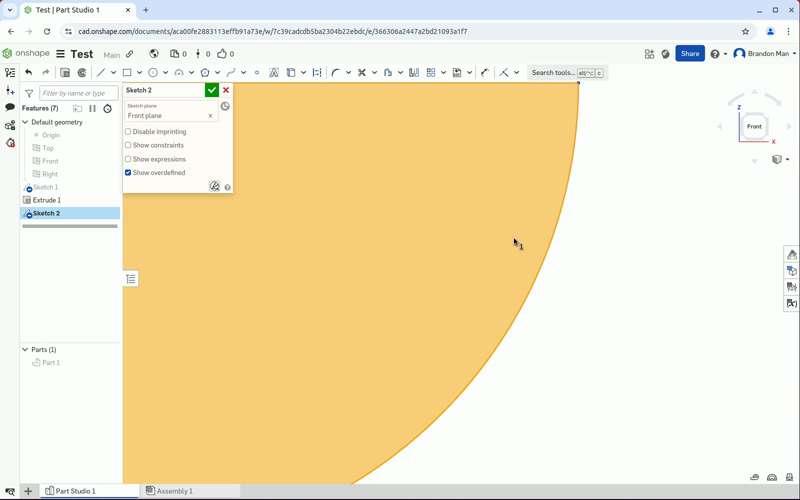
scroll(-6)
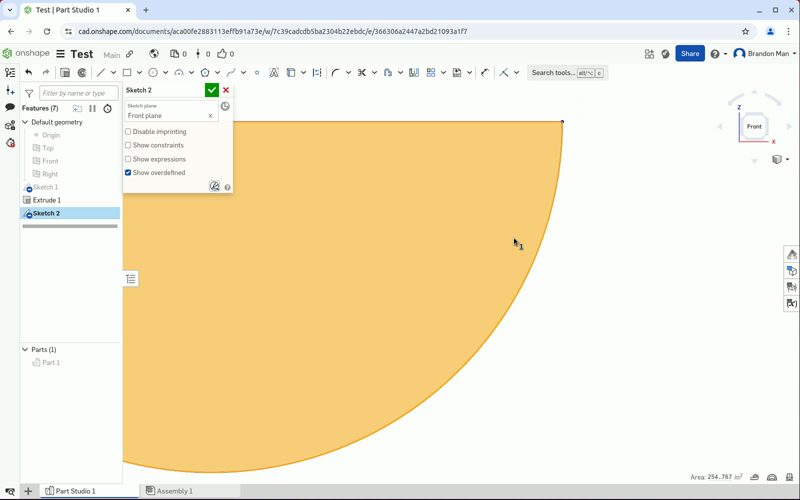
scroll(-6)
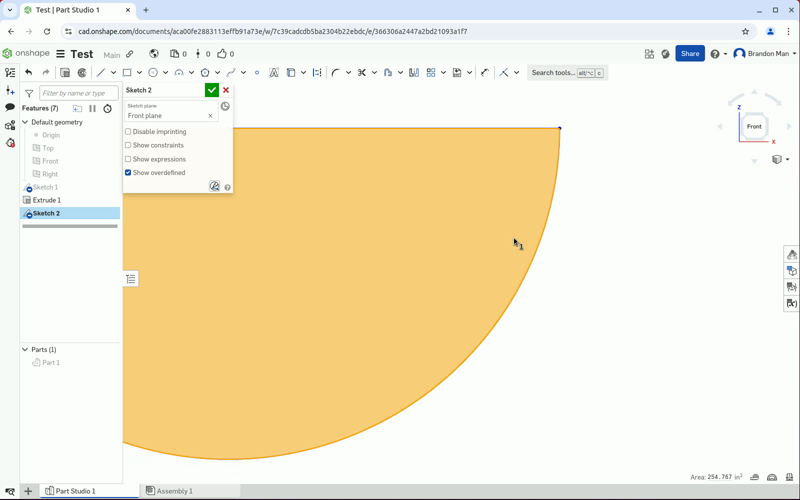
scroll(-6)
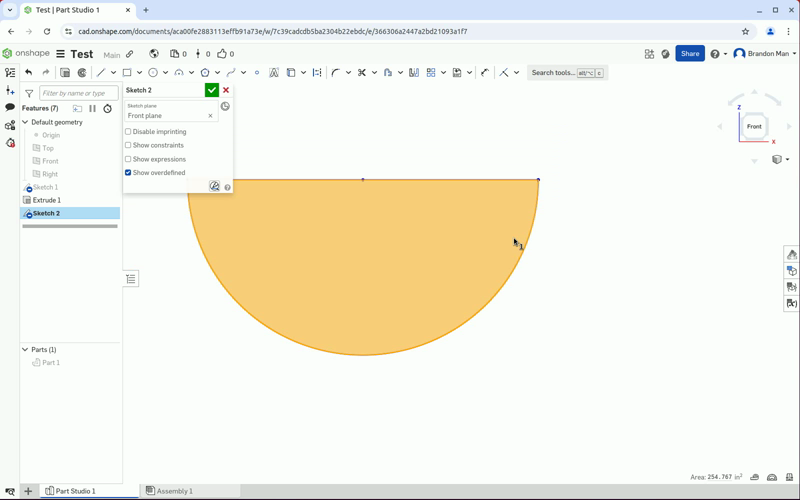
scroll(-6)
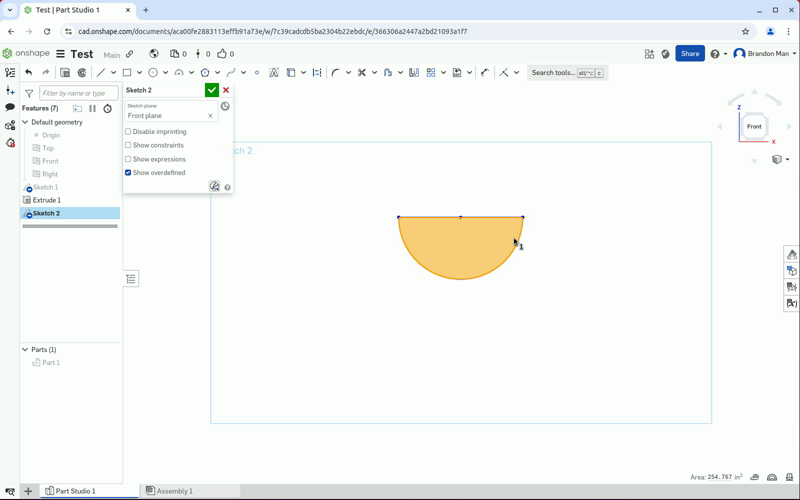
mouse_move(73, 352)
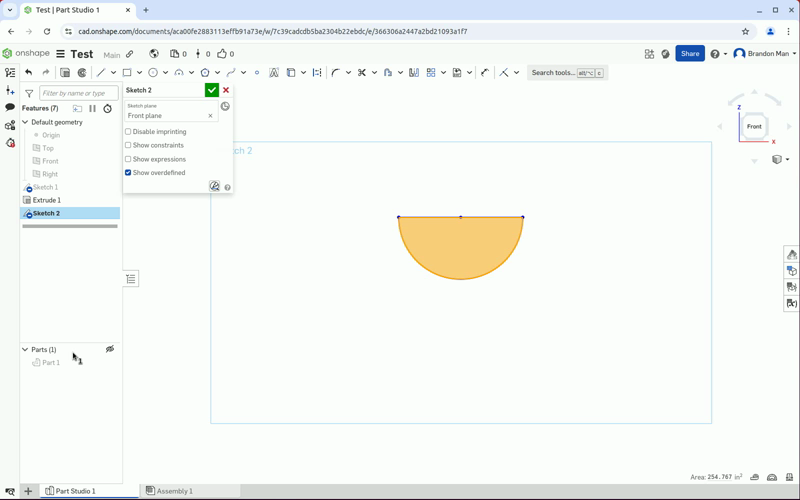
key(shift+y)
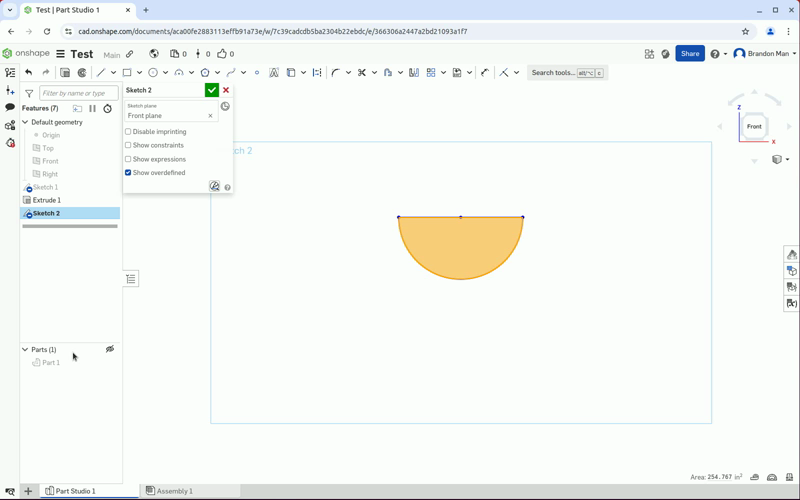
key(shift+e)
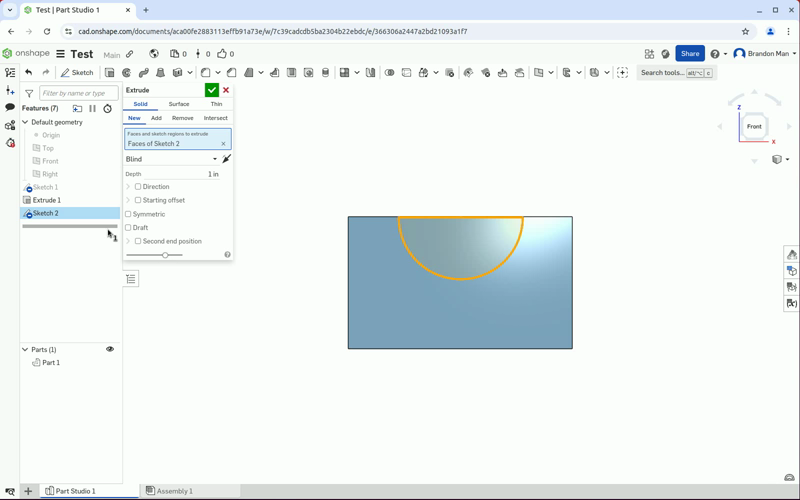
mouse_move(143, 106)
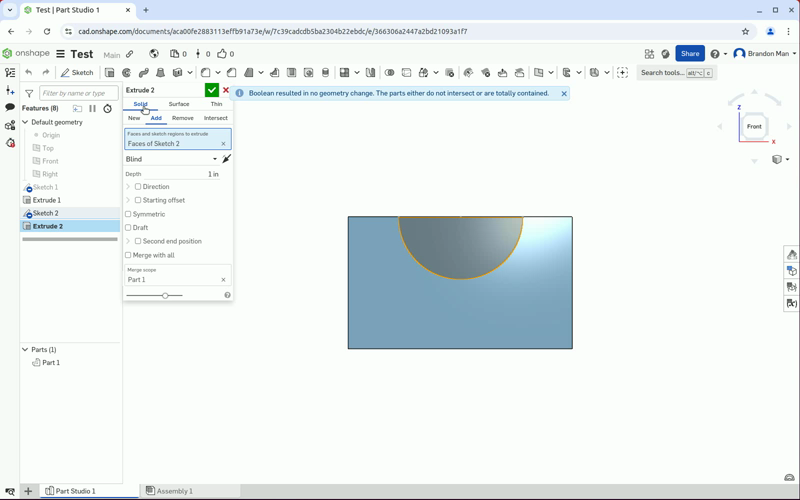
click(143, 106)
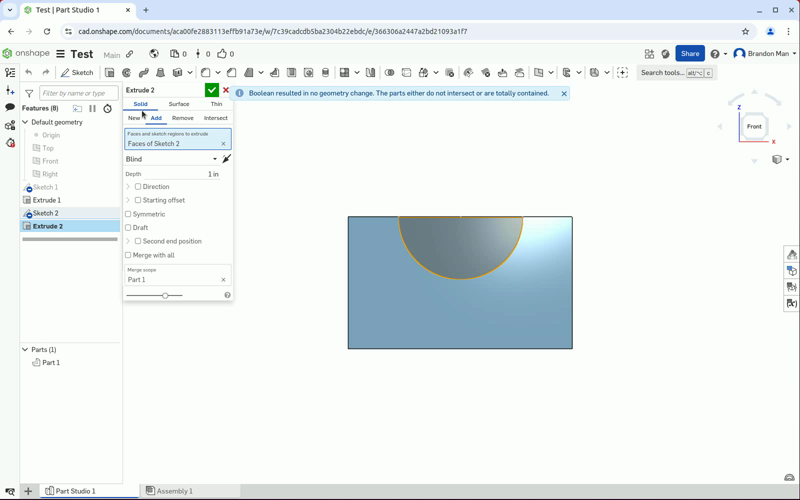
mouse_move(137, 120)
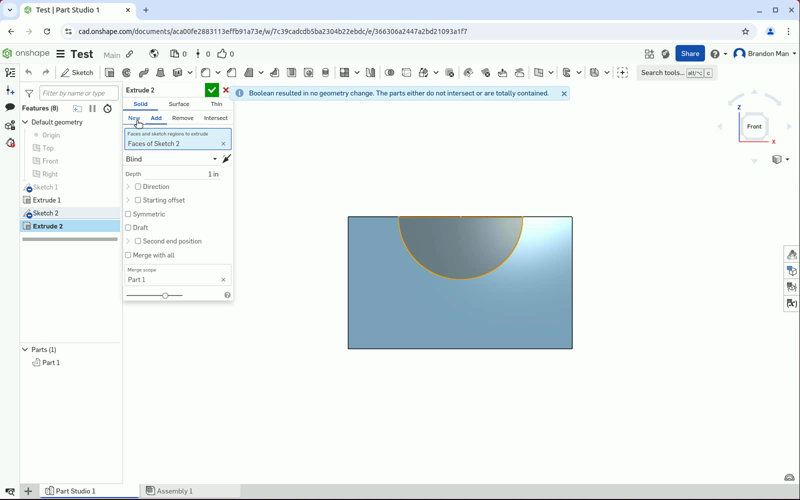
click(137, 120)
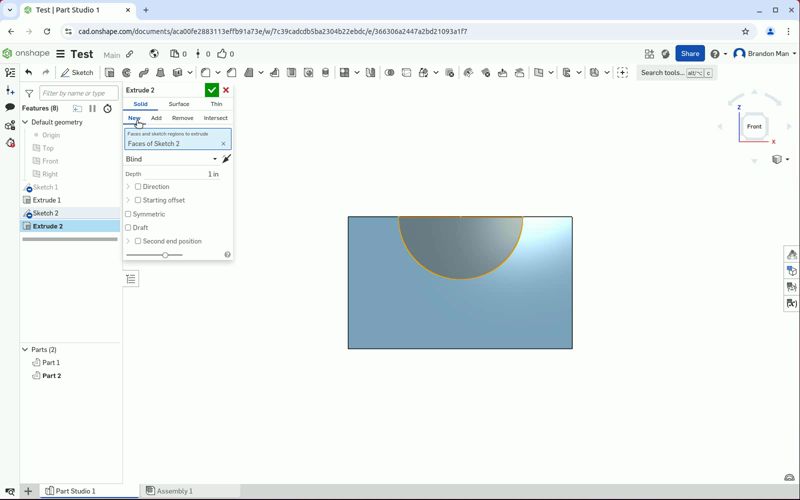
key(tab, 4)
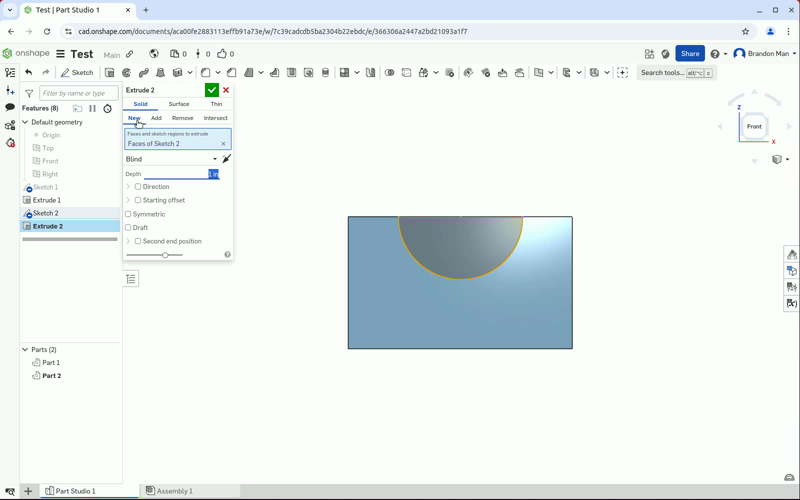
text(46.216)
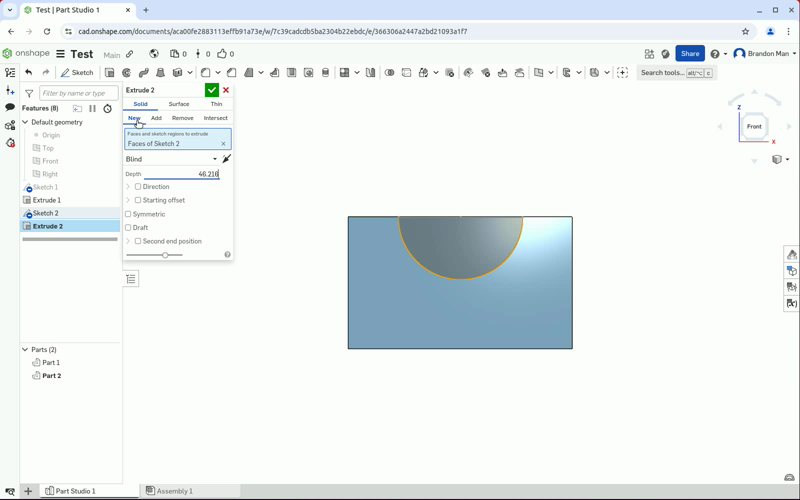
key(tab, 3)
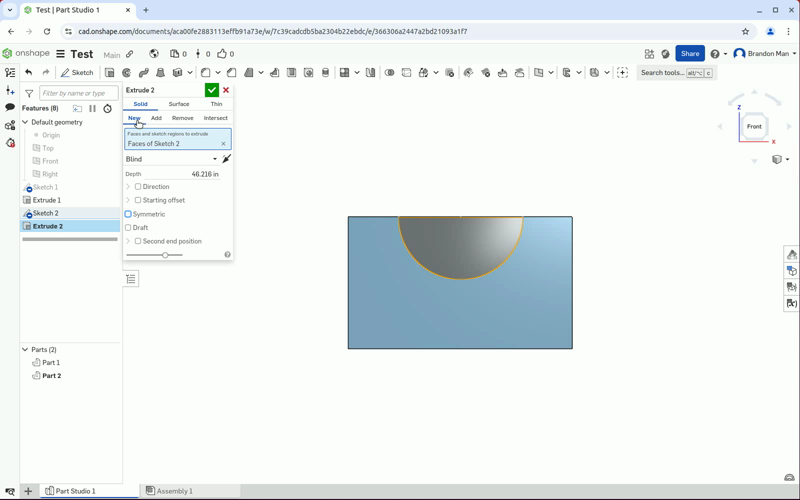
key(space)
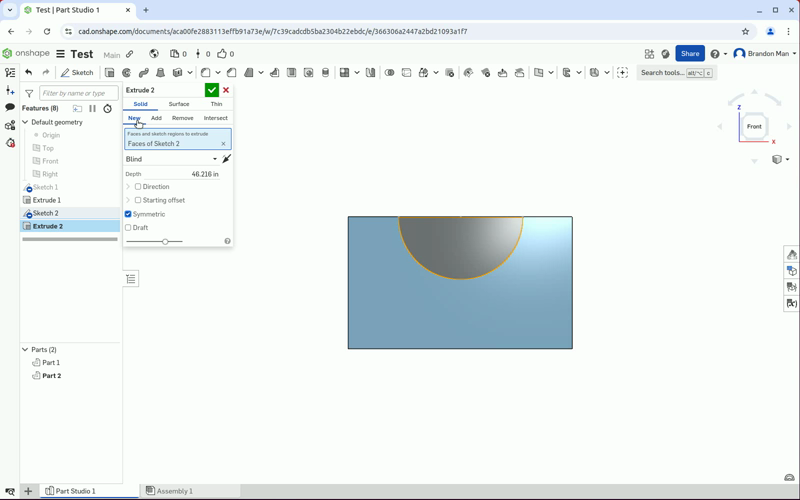
key(enter)
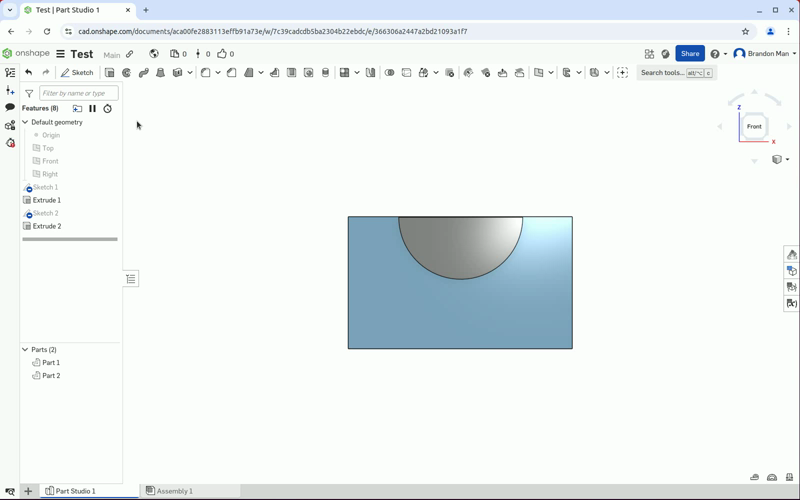
key(shift+h)
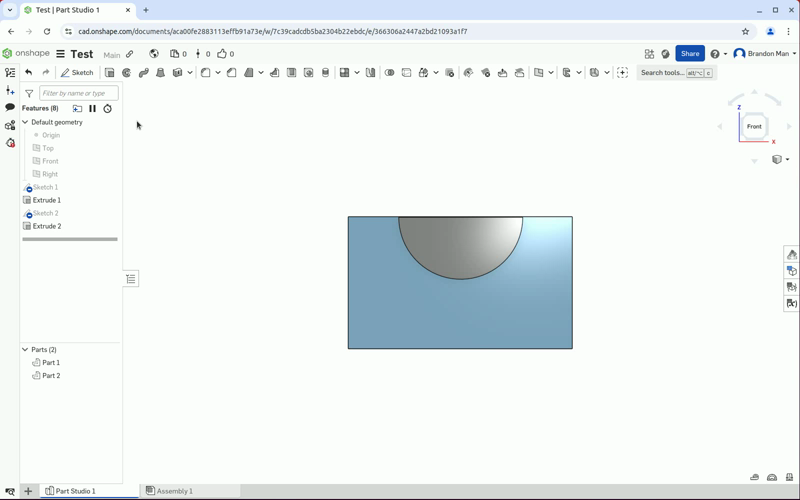
key(shift+h)
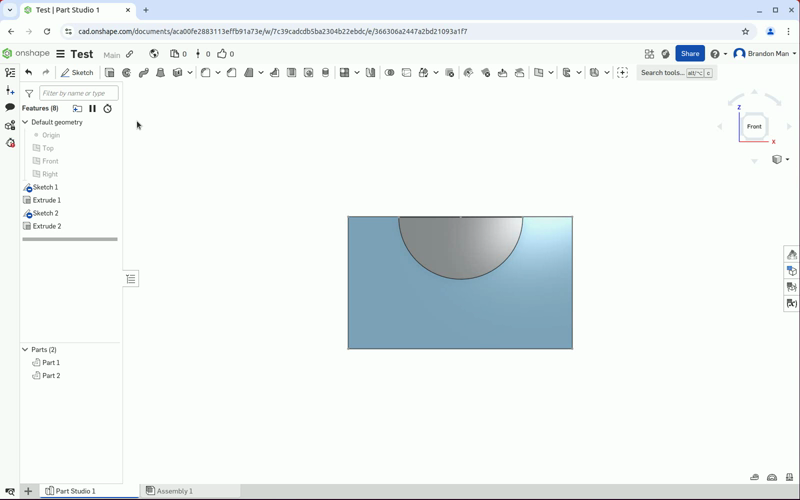
key(shift+7)
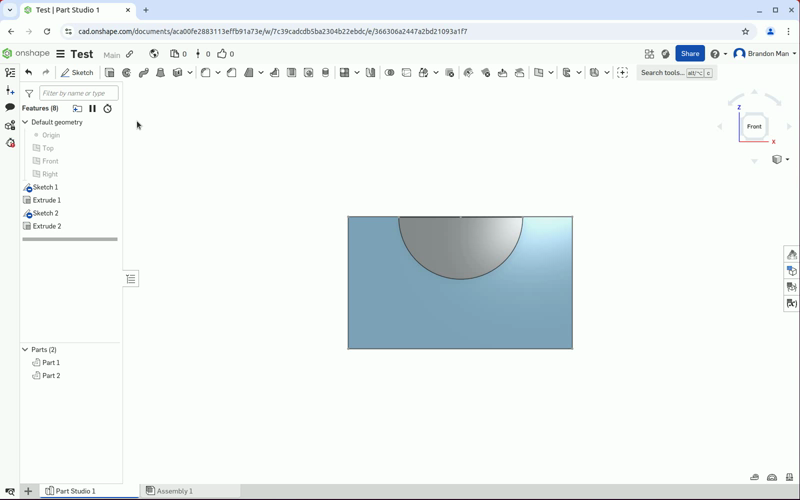
key(left, 2)
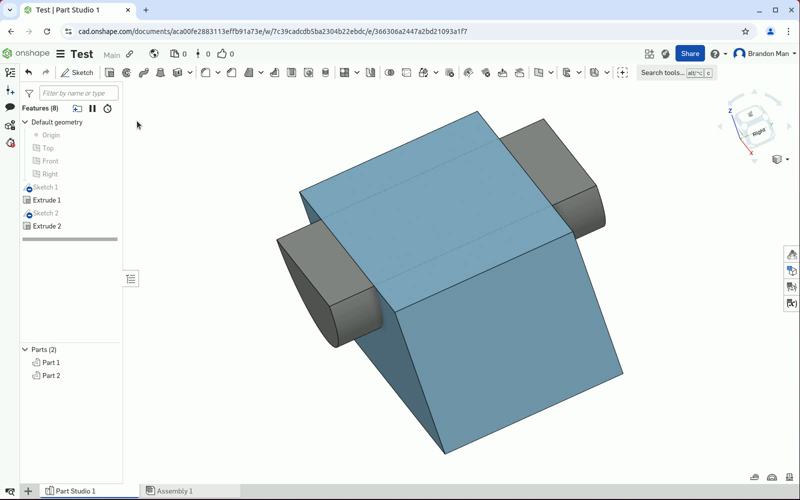
key(down, 2)
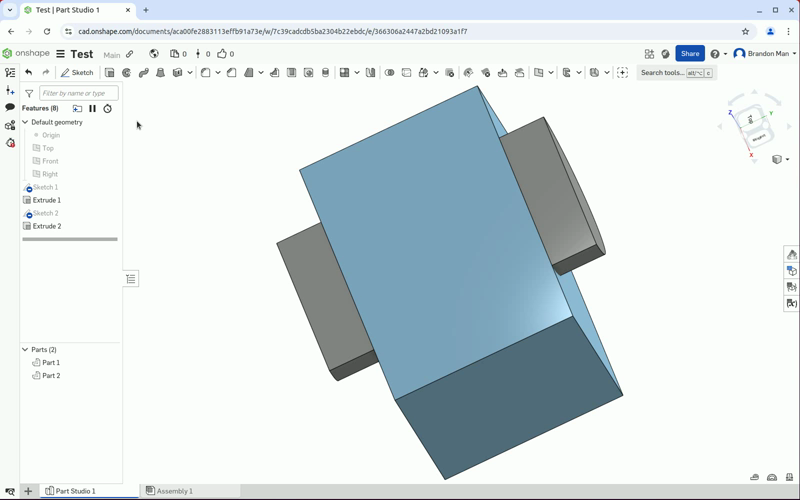
key(up, 2)
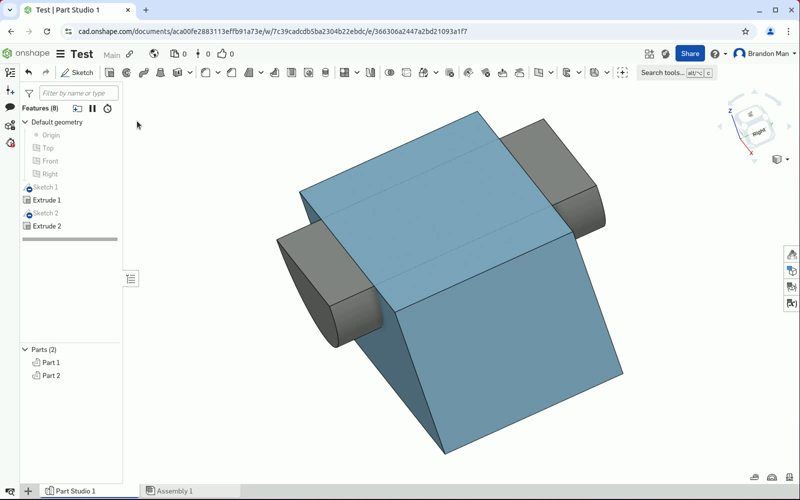
key(right, 2)
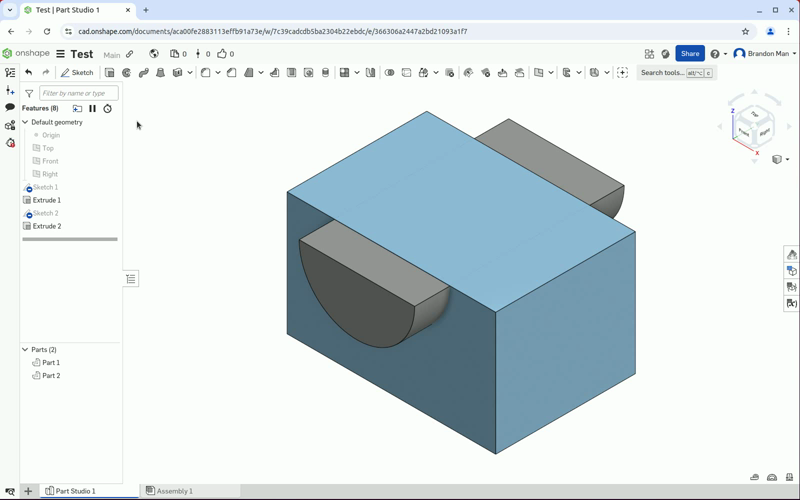
mouse_move(73, 189)
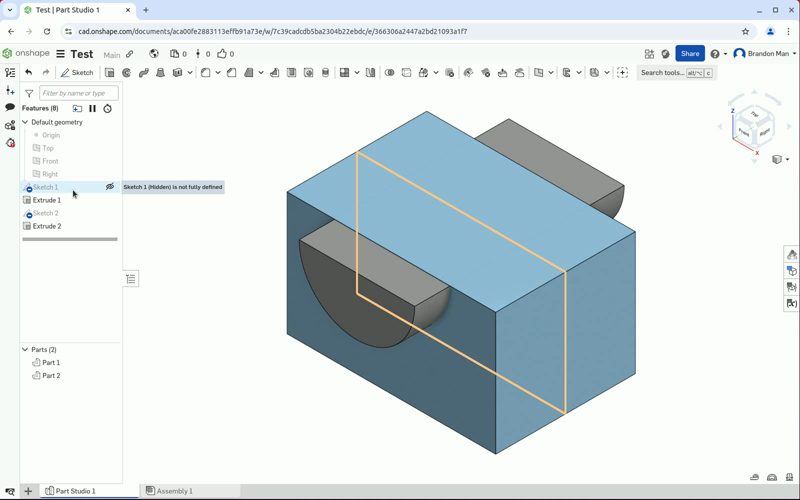
click(73, 189)